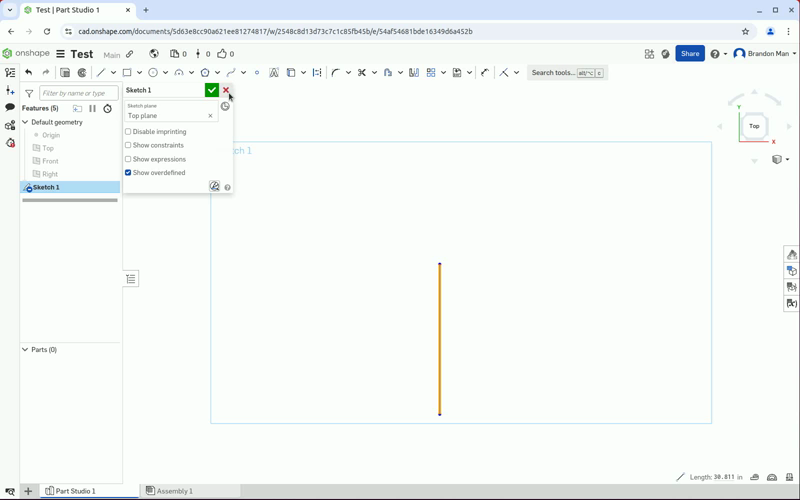
key(shift+h)
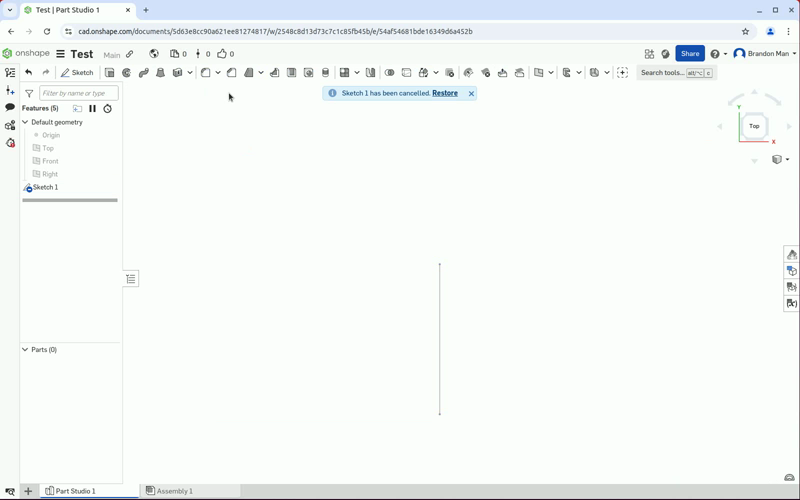
key(shift+s)
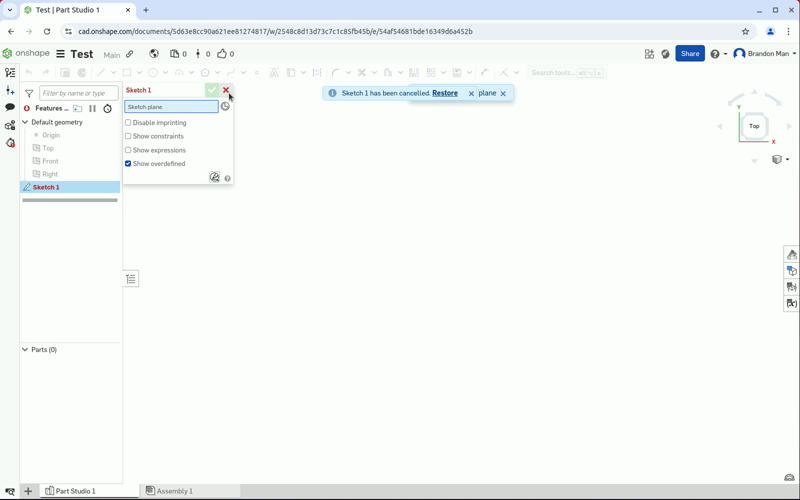
mouse_move(73, 150)
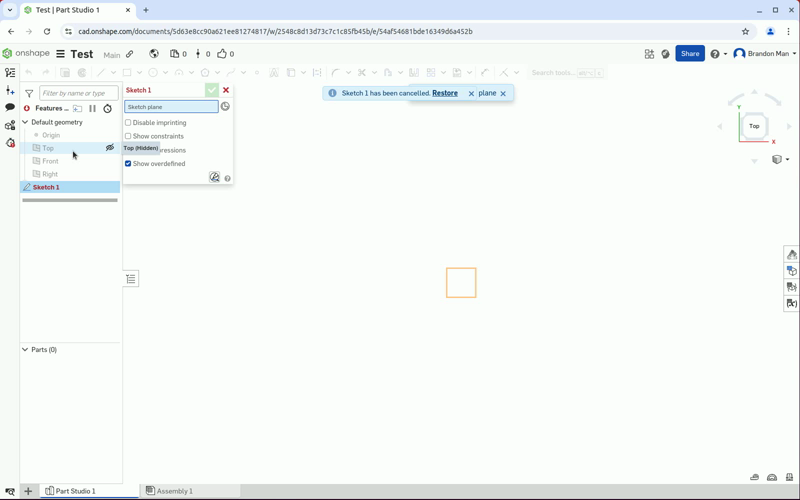
click(73, 150)
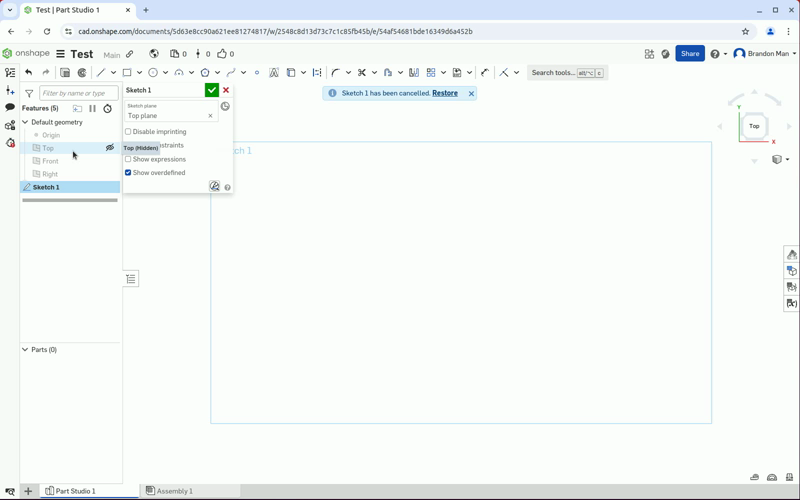
mouse_move(73, 352)
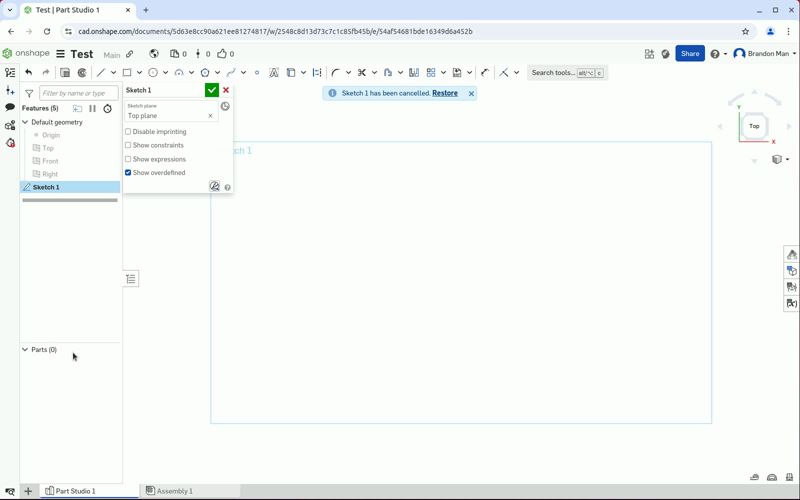
key(y)
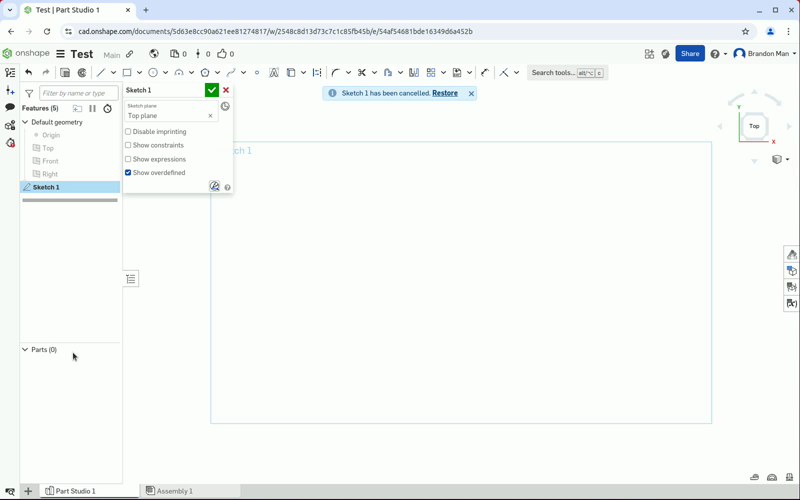
key(l)
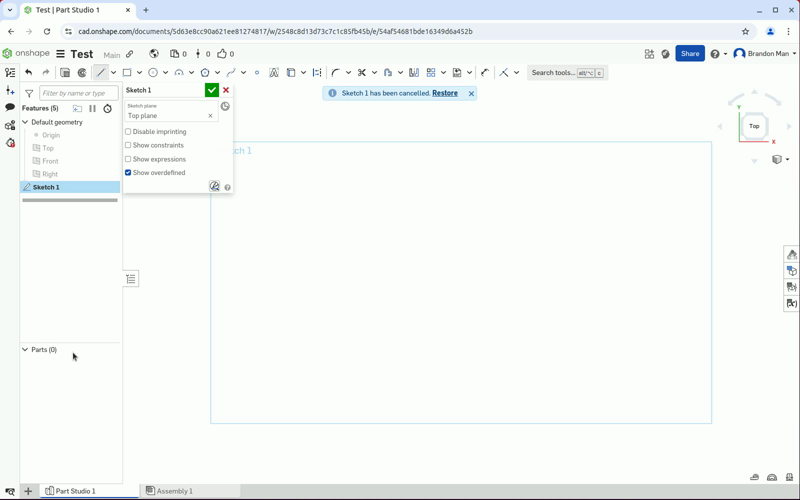
key_down(shift)
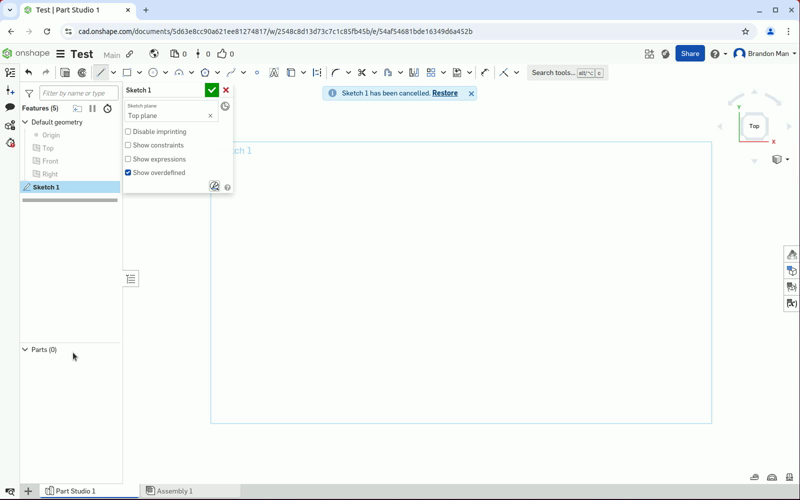
mouse_move(460, 282)
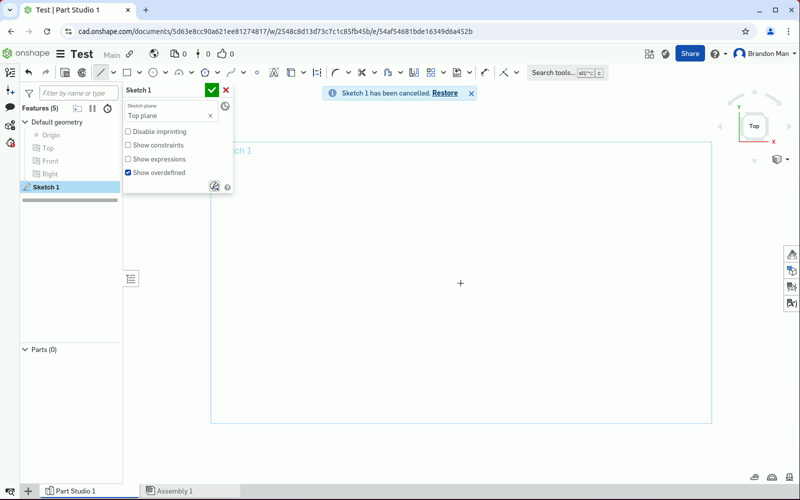
click(460, 282)
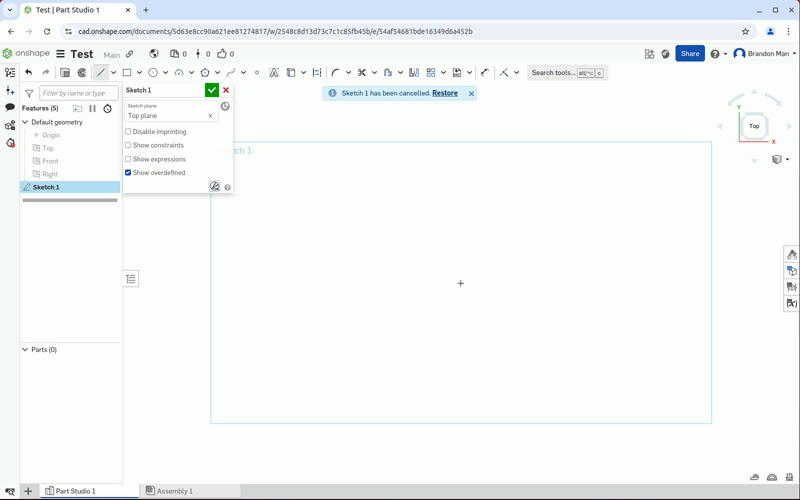
key_up(shift)
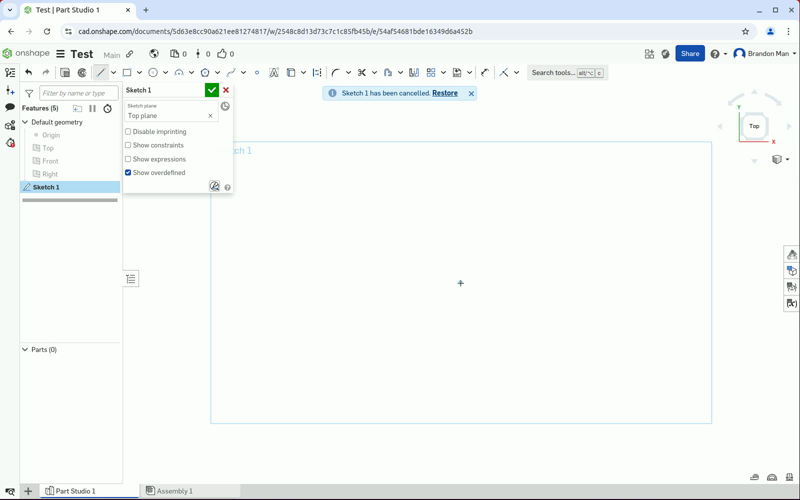
key_down(shift)
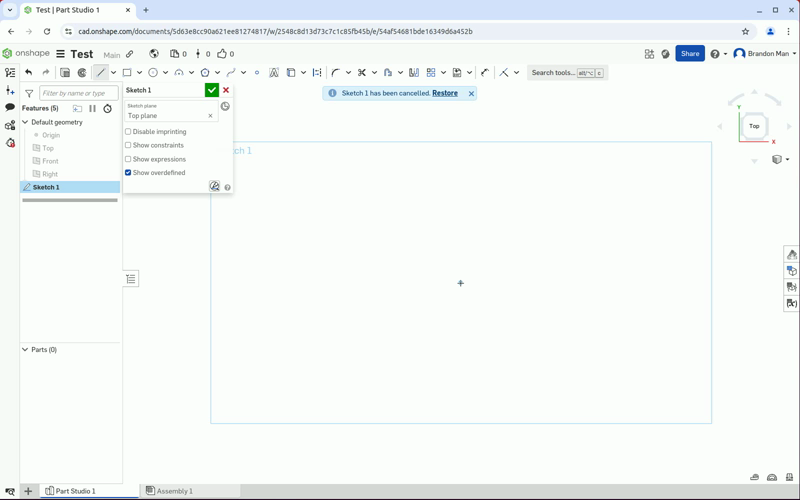
mouse_move(548, 282)
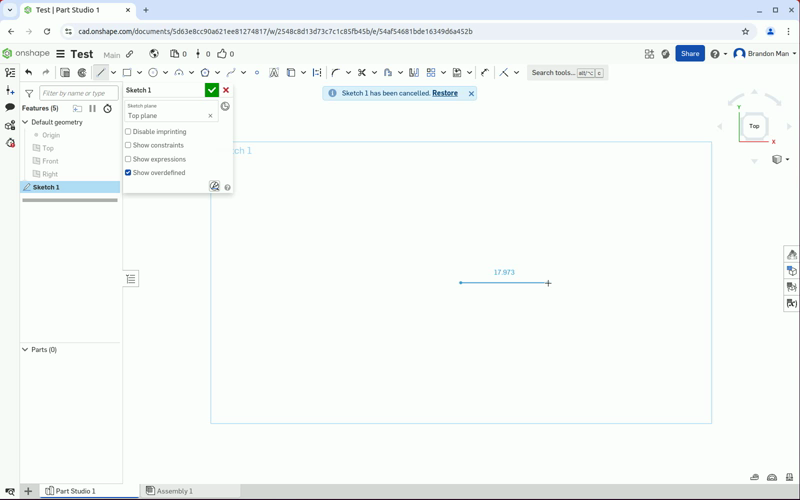
click(548, 282)
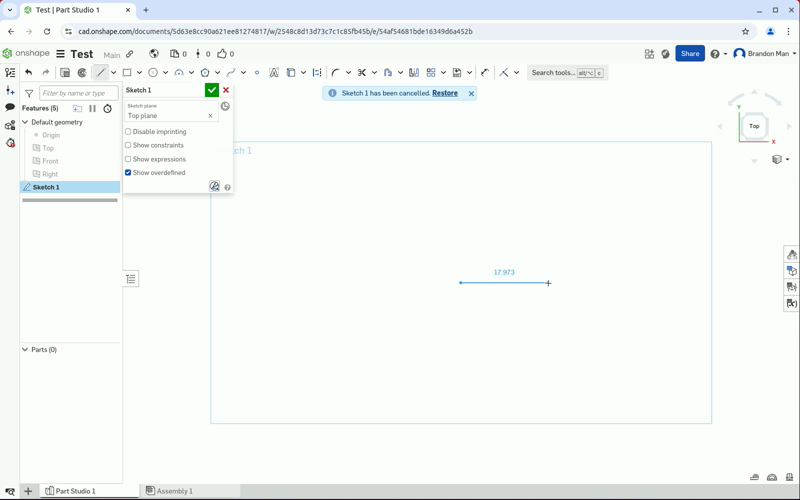
key_up(shift)
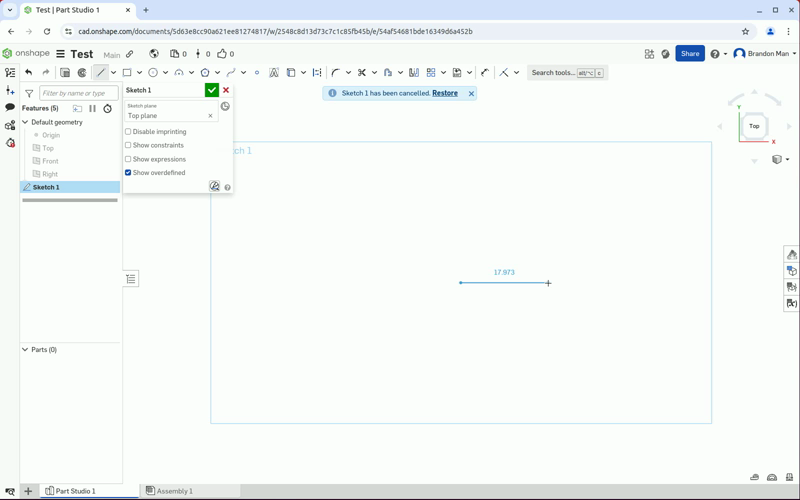
key_down(shift)
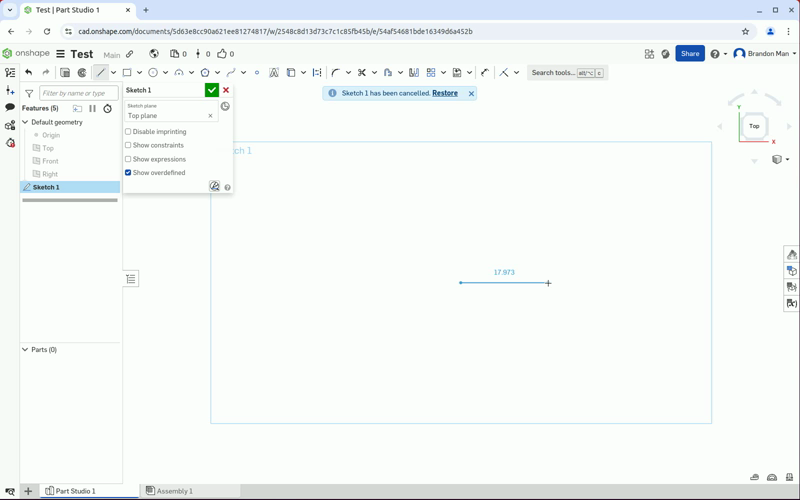
mouse_move(548, 170)
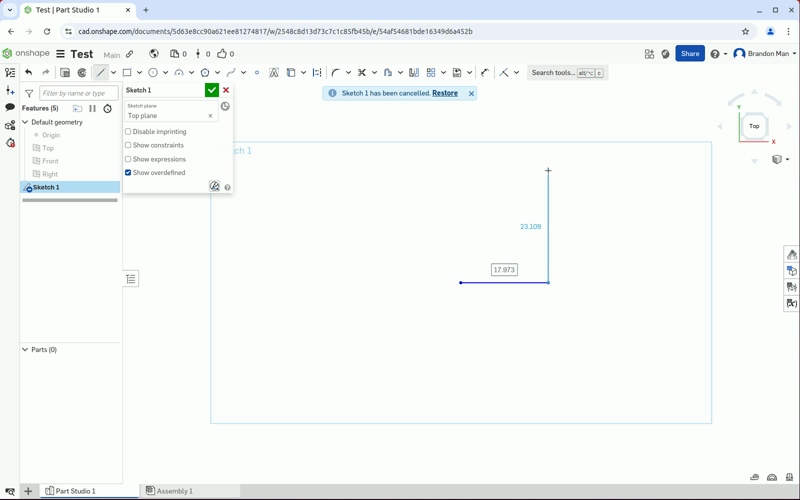
click(548, 170)
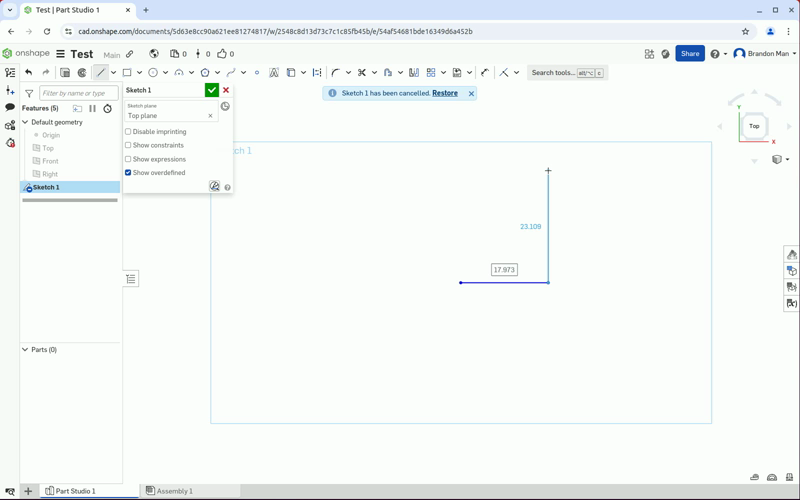
key_up(shift)
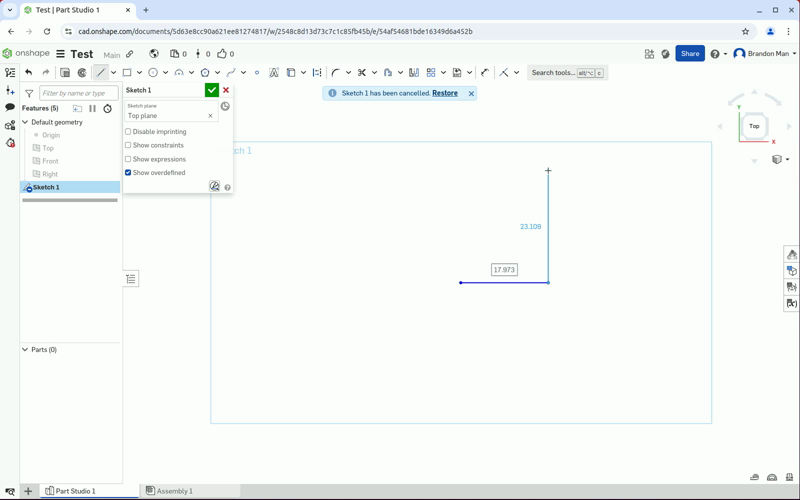
key_down(shift)
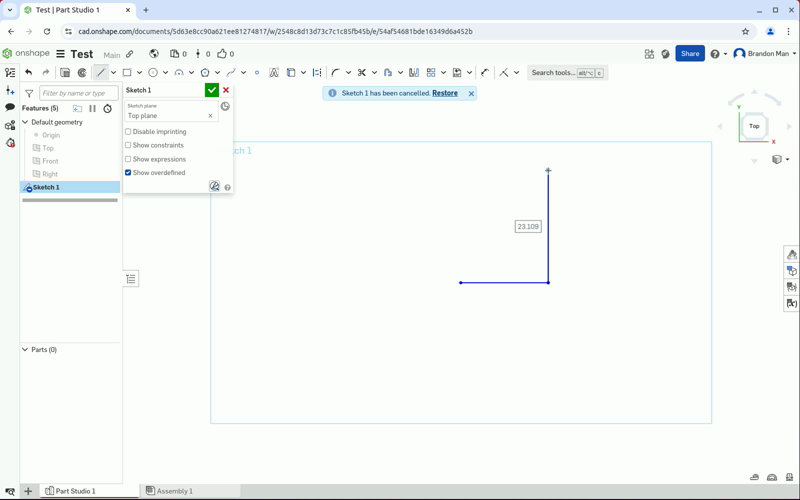
mouse_move(460, 170)
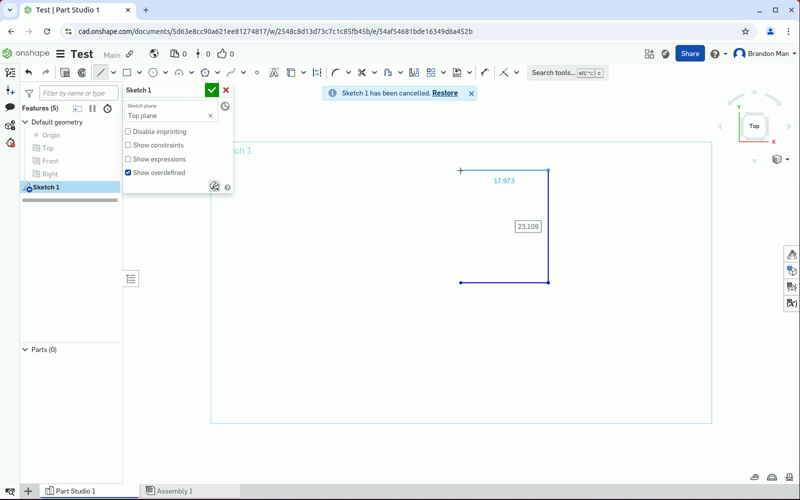
click(460, 170)
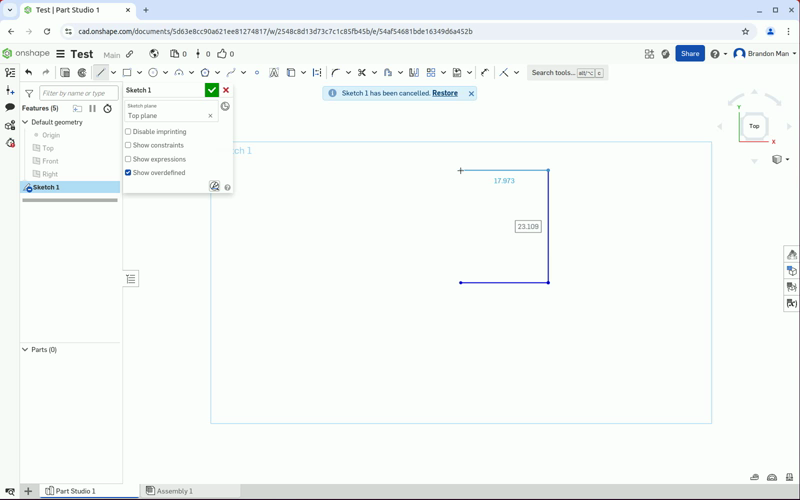
key_up(shift)
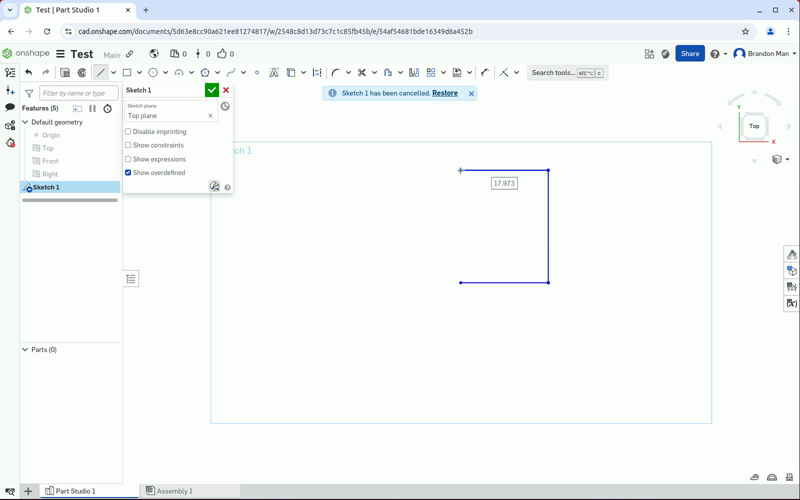
key_down(shift)
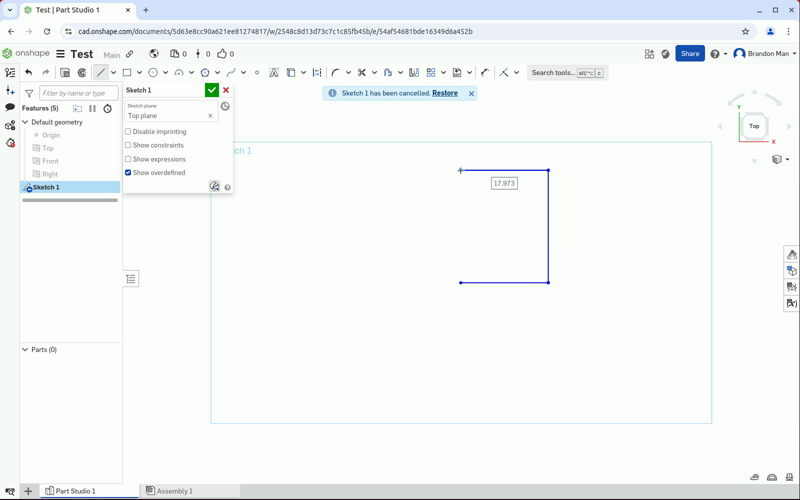
mouse_move(460, 282)
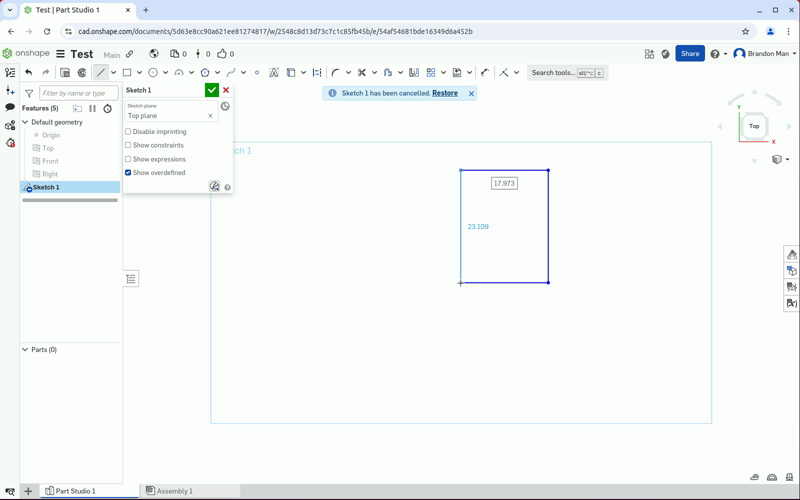
key_up(shift)
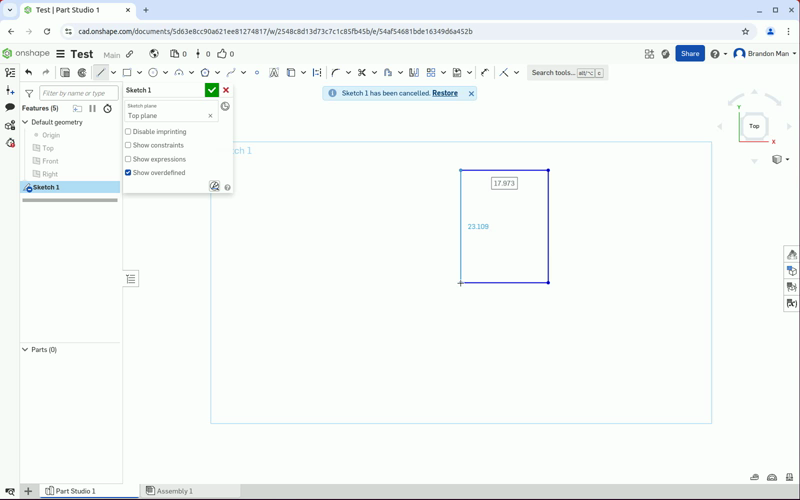
click(460, 282)
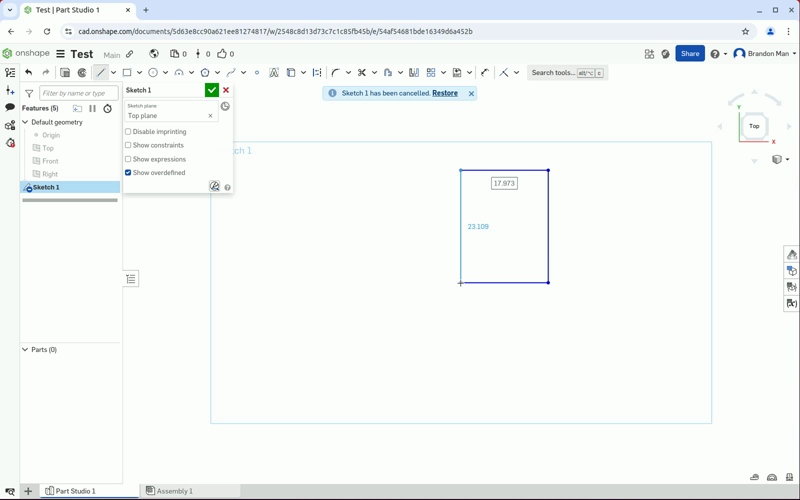
key(esc)
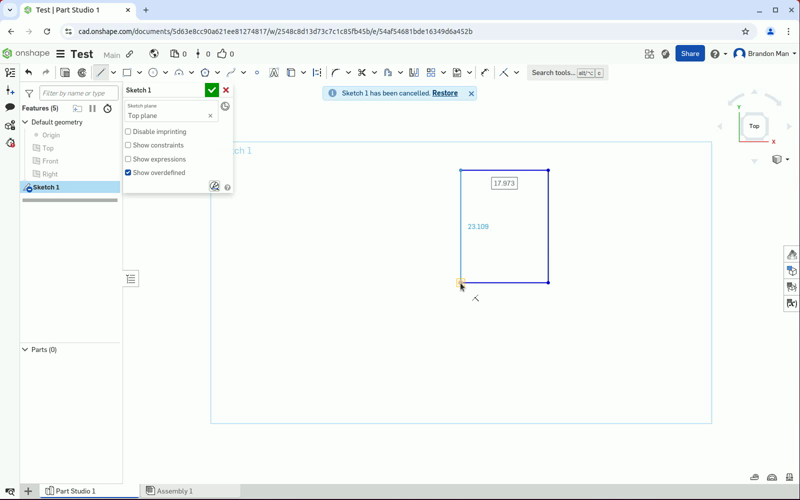
mouse_move(484, 187)
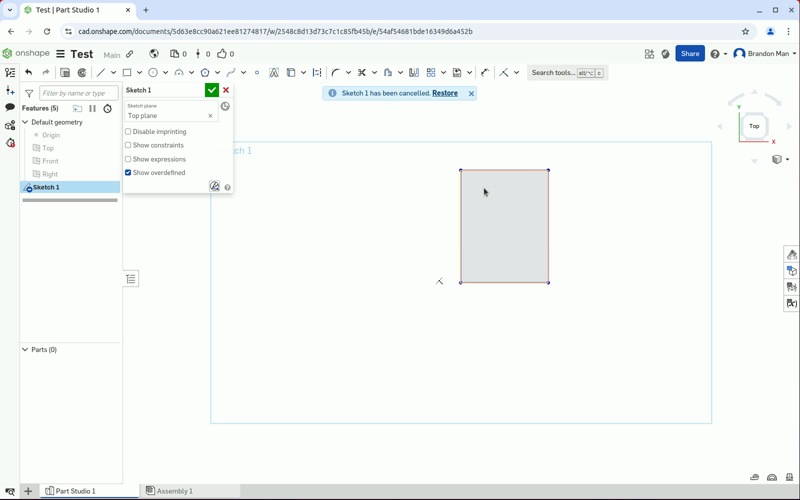
click(484, 187)
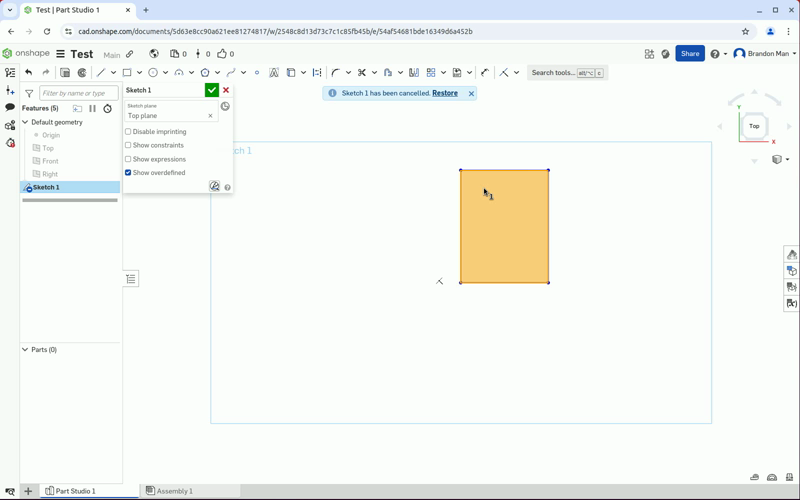
mouse_move(73, 352)
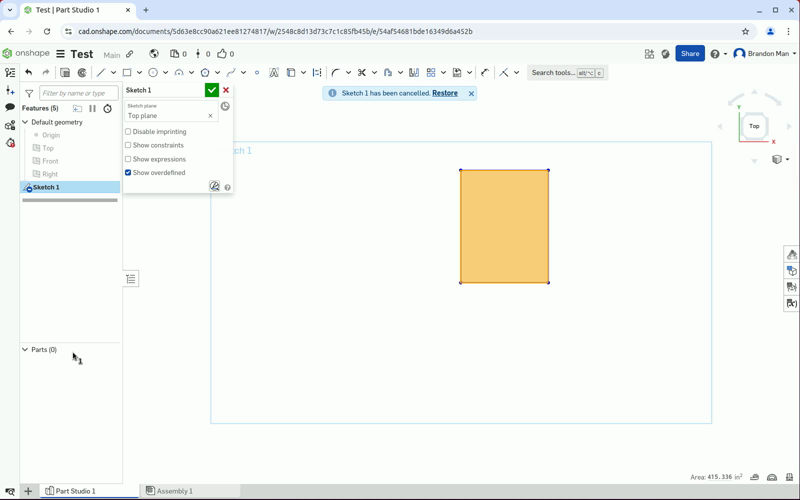
key(shift+y)
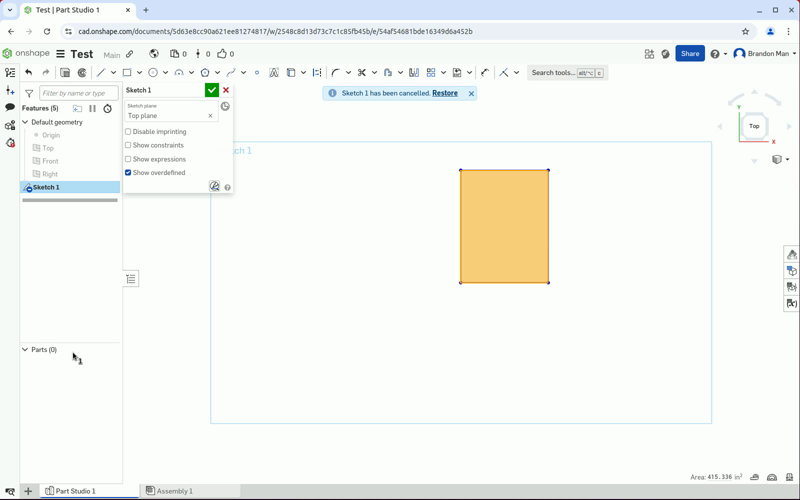
key(shift+e)
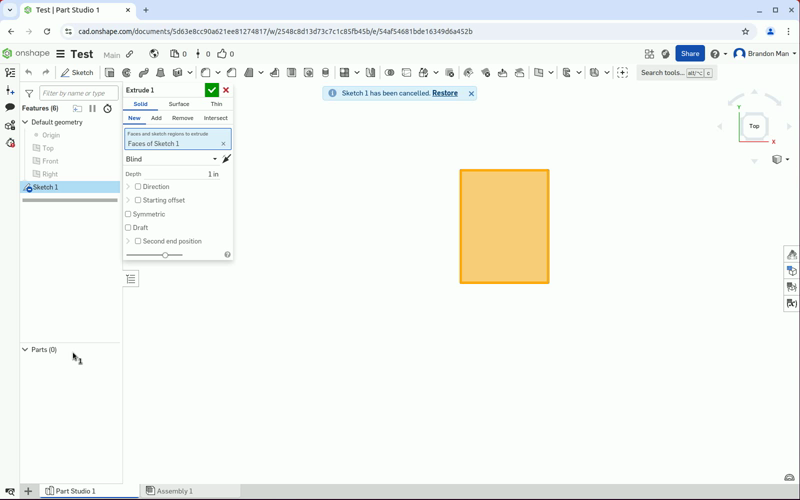
mouse_move(143, 106)
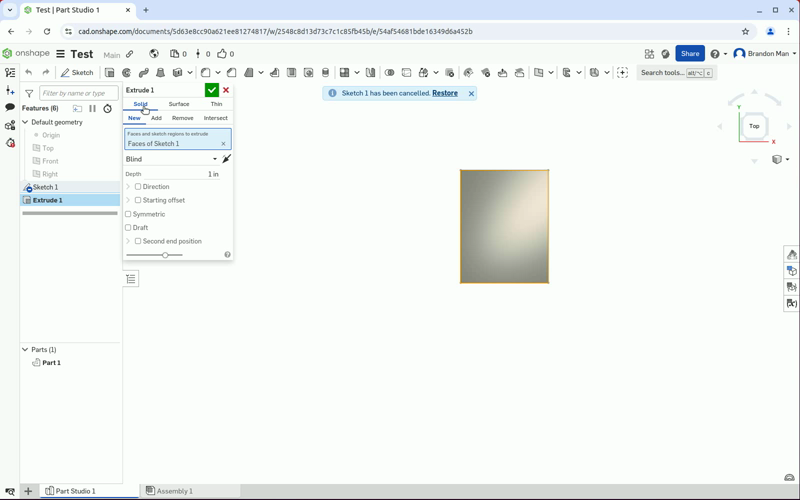
click(143, 106)
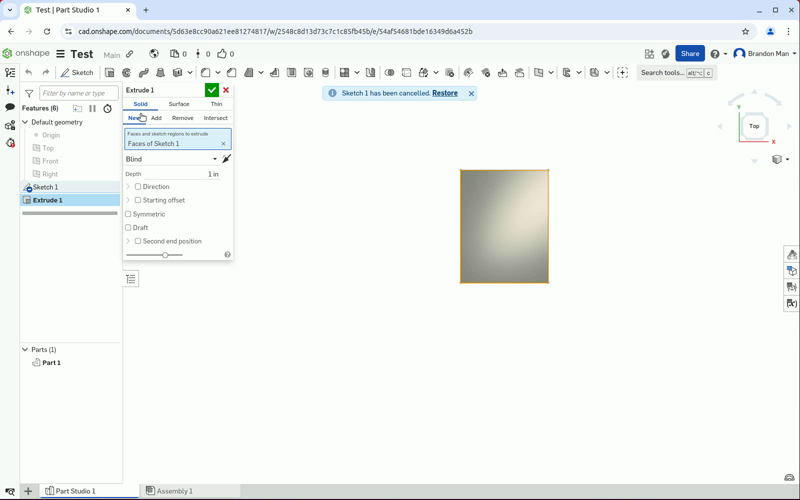
mouse_move(137, 120)
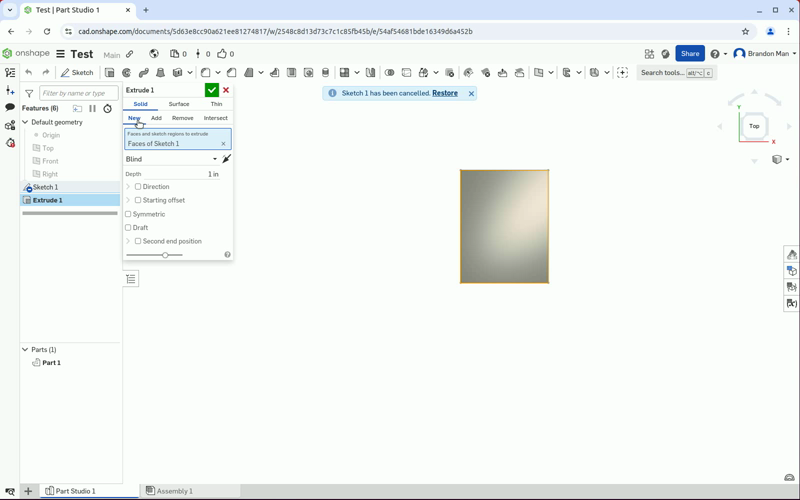
click(137, 120)
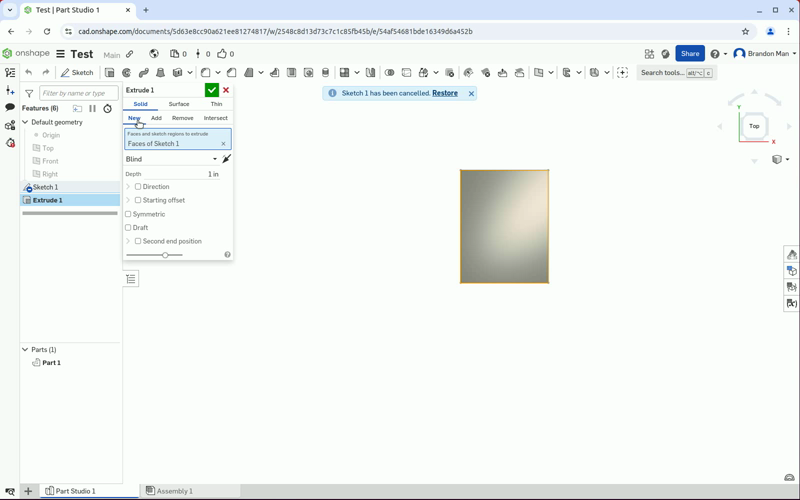
key(tab, 4)
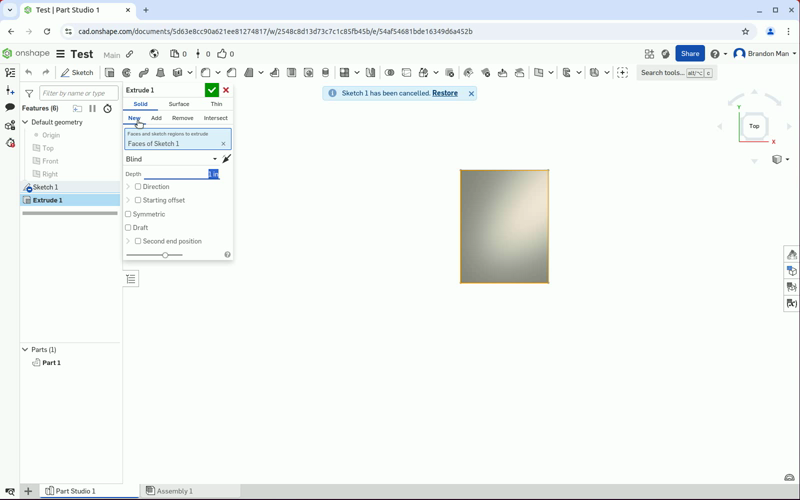
text(5.296)
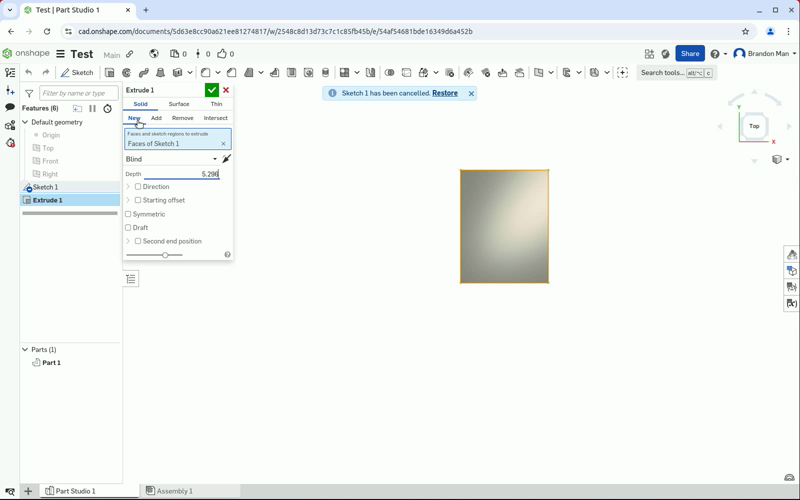
key(enter)
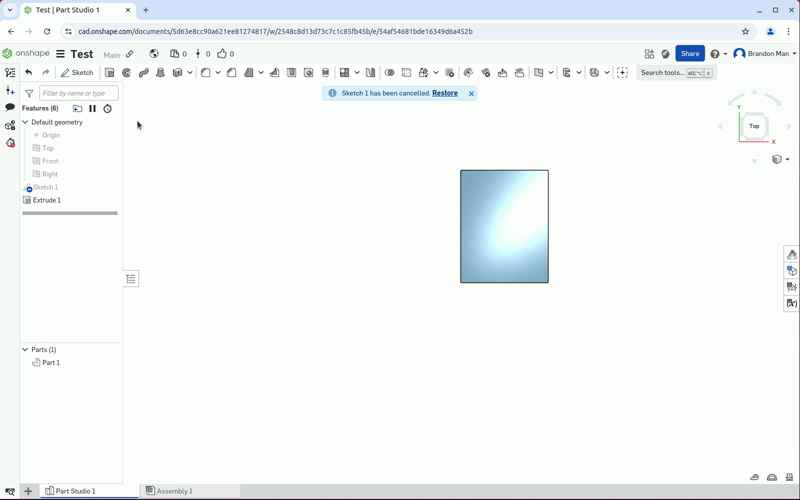
key(shift+h)
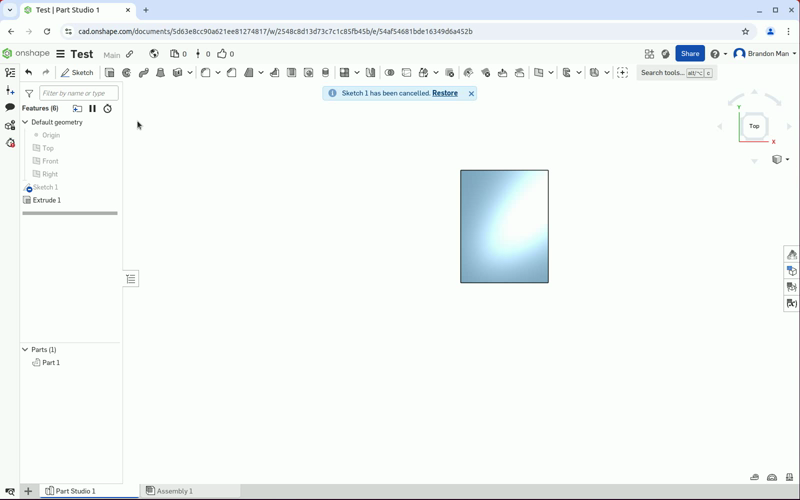
key(shift+h)
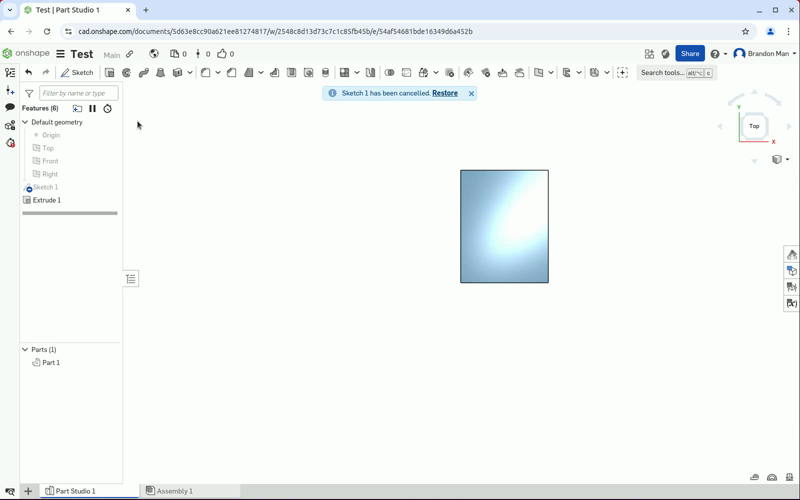
mouse_move(73, 189)
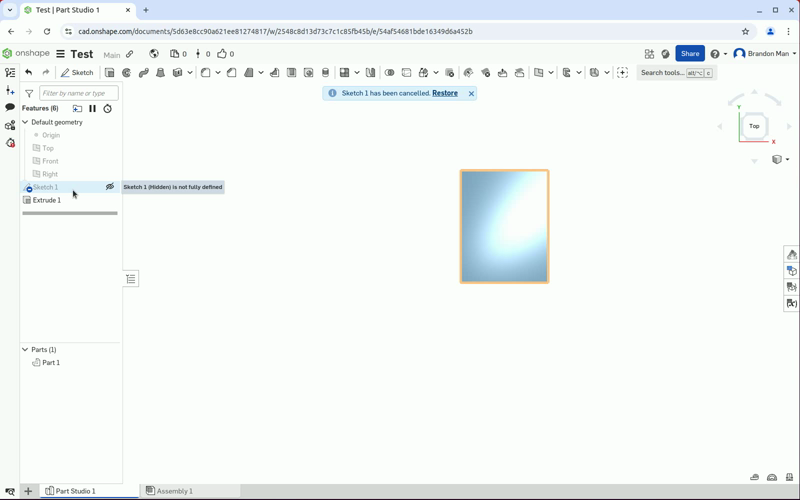
click(73, 189)
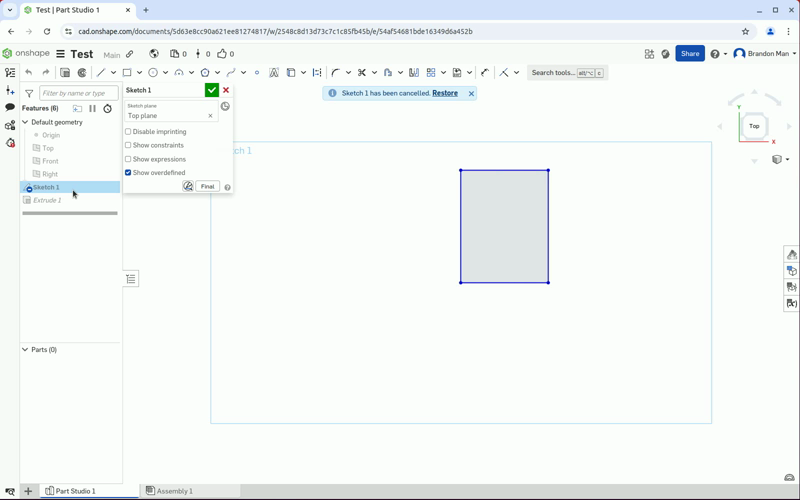
mouse_move(229, 92)
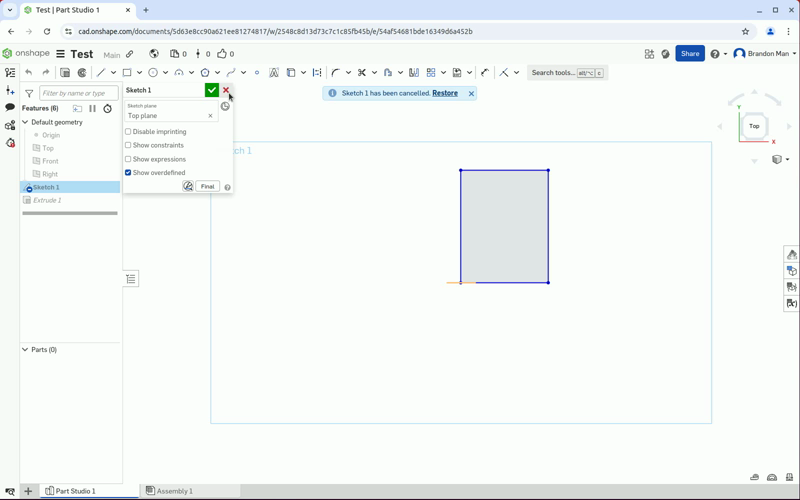
click(229, 92)
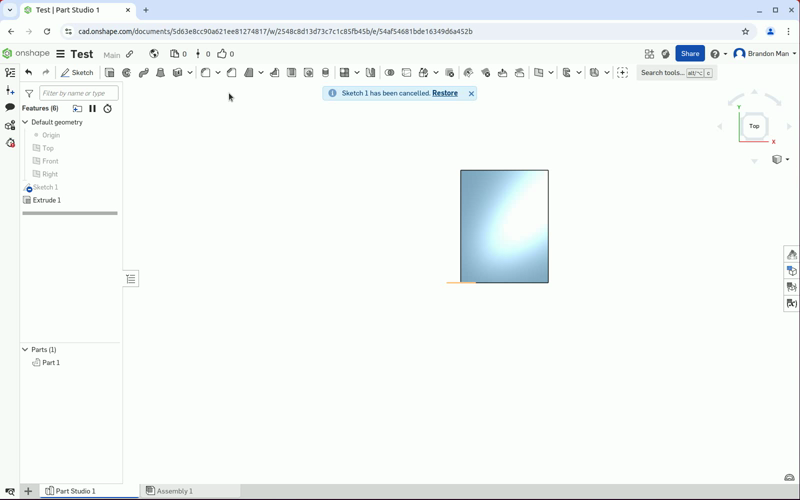
mouse_move(73, 352)
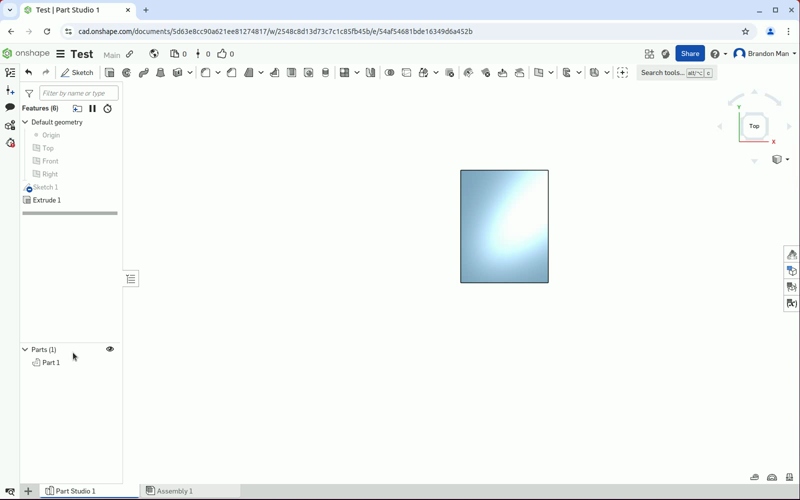
key(y)
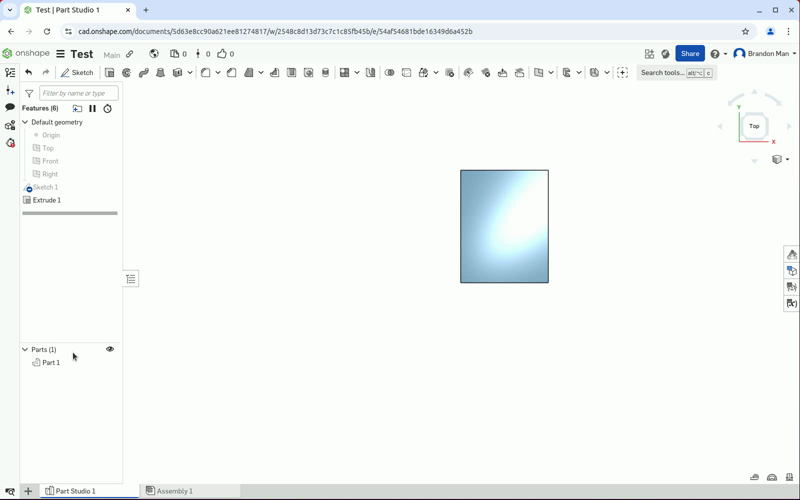
key(shift+p)
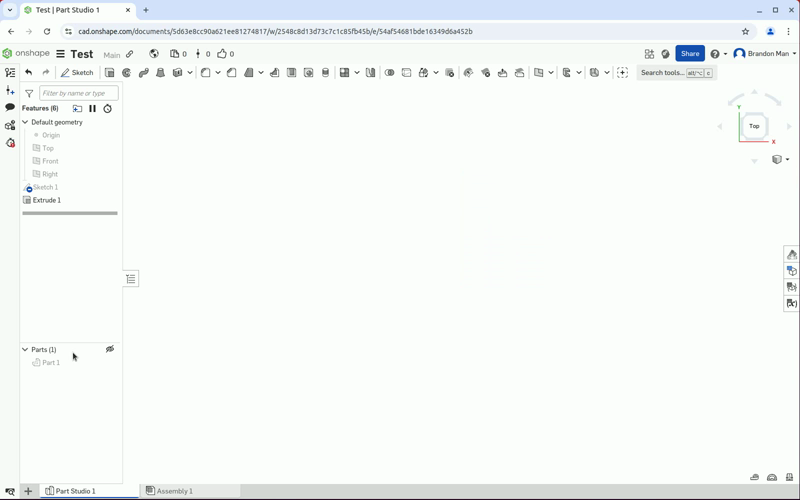
key(space)
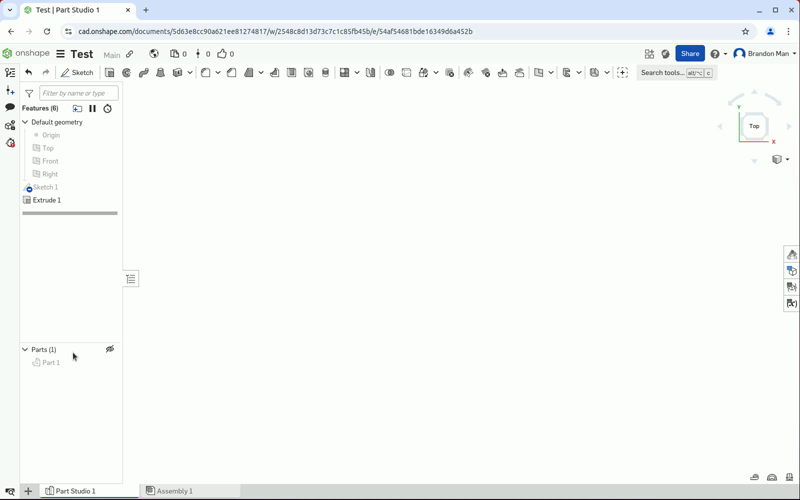
key_down(shift)
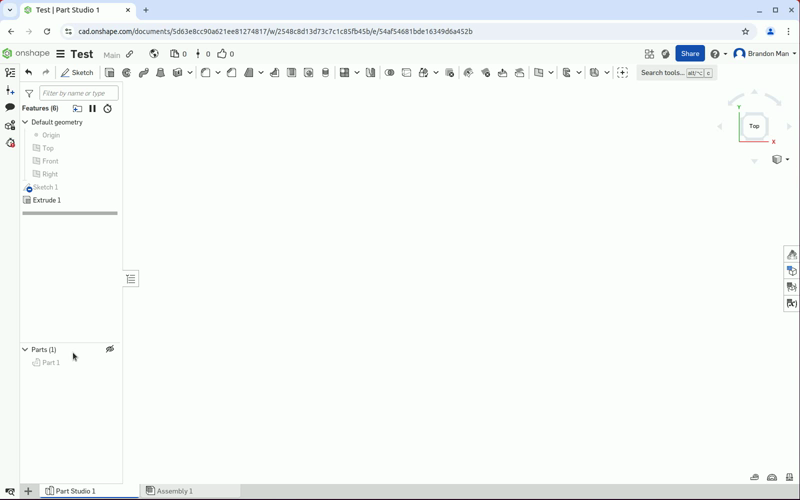
key(up)
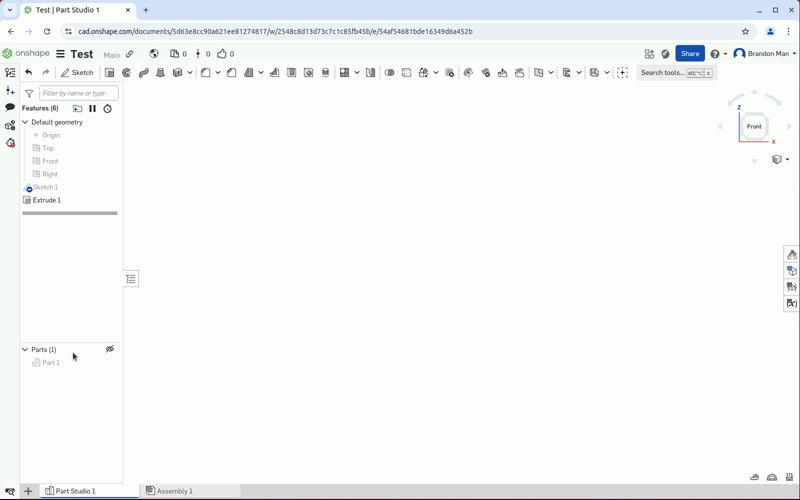
key_up(shift)
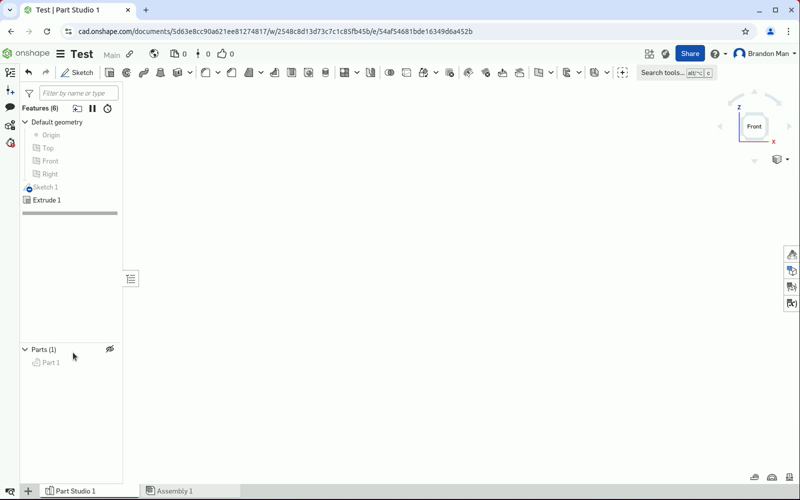
mouse_move(73, 352)
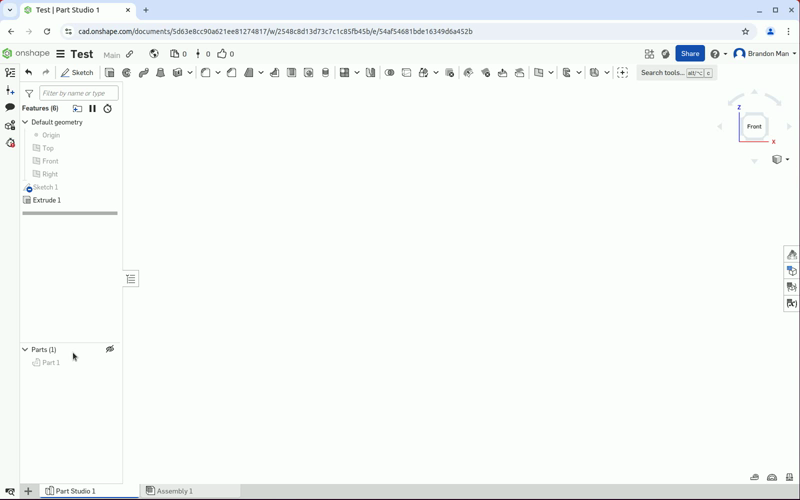
key(shift+y)
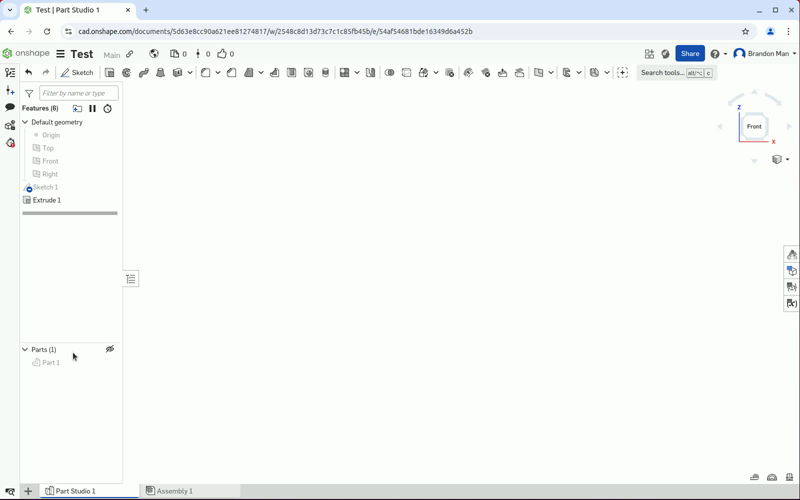
key(shift+s)
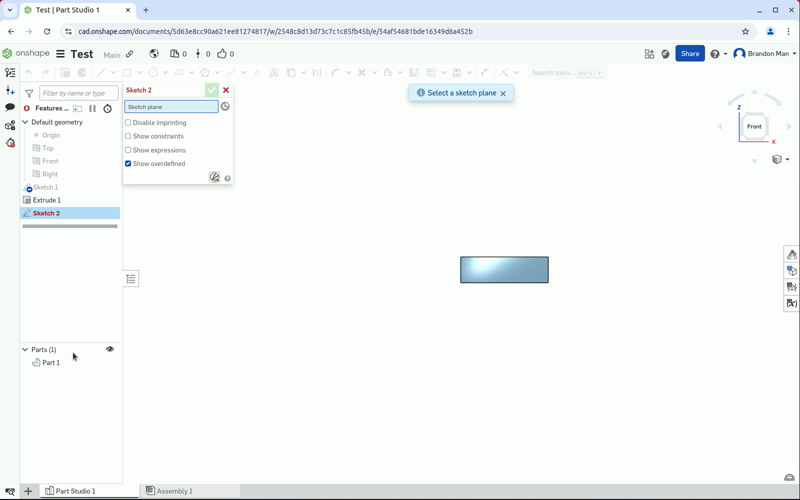
mouse_move(73, 163)
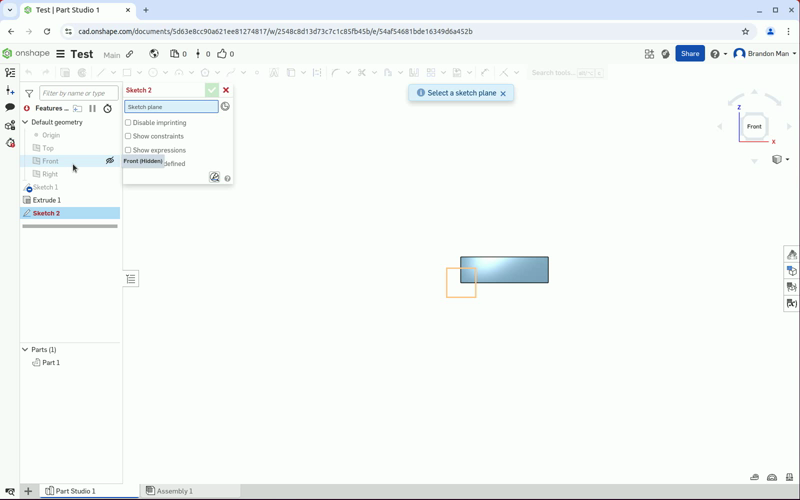
click(73, 163)
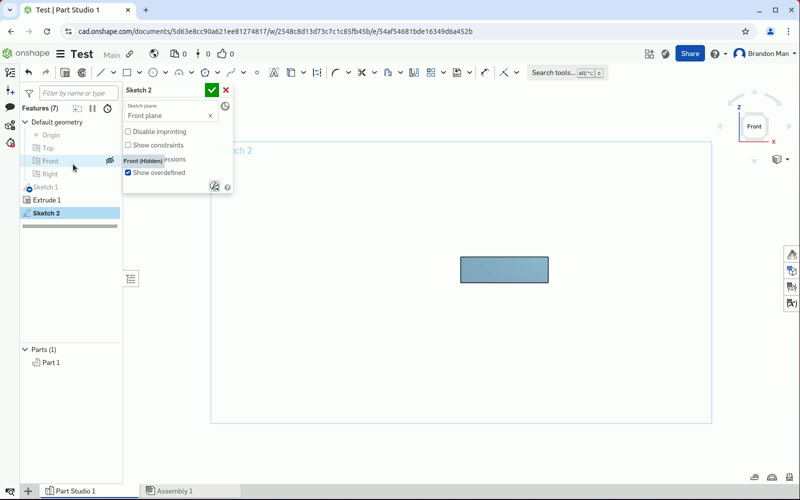
mouse_move(73, 352)
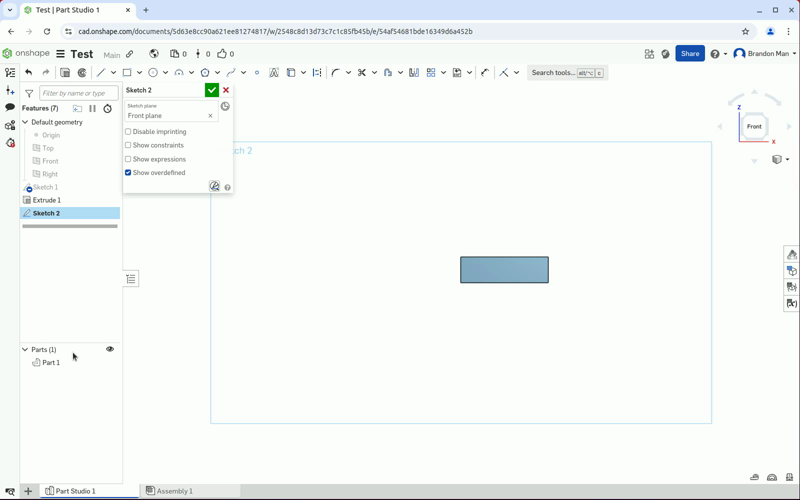
key(y)
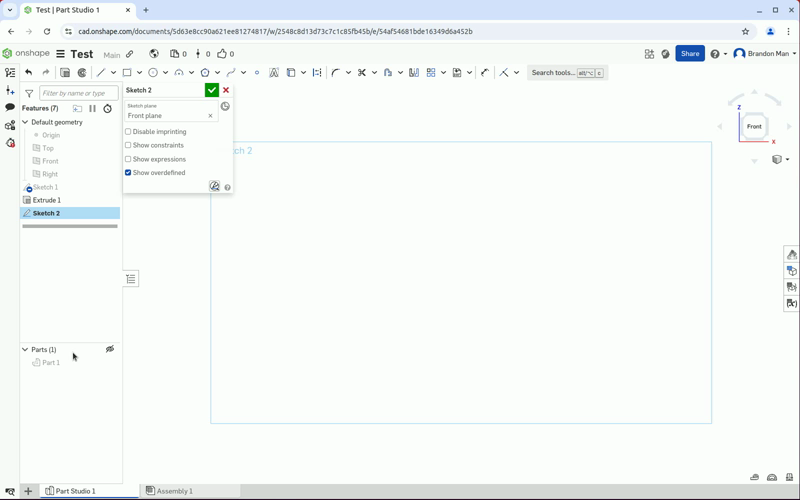
key(l)
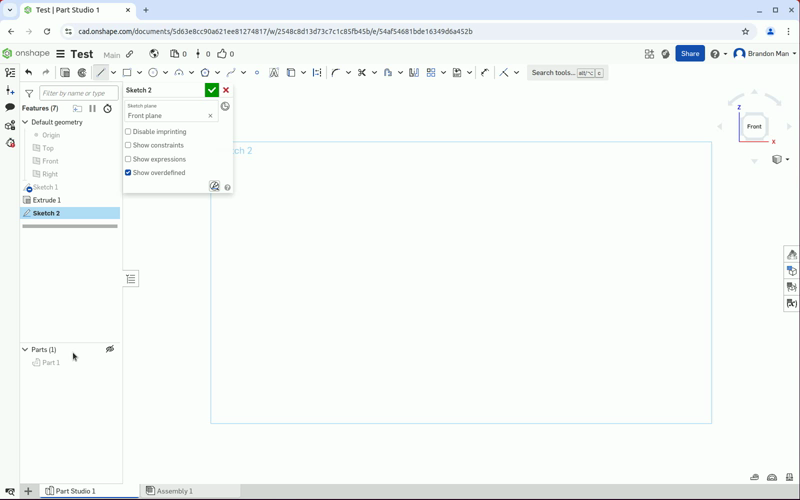
key_down(shift)
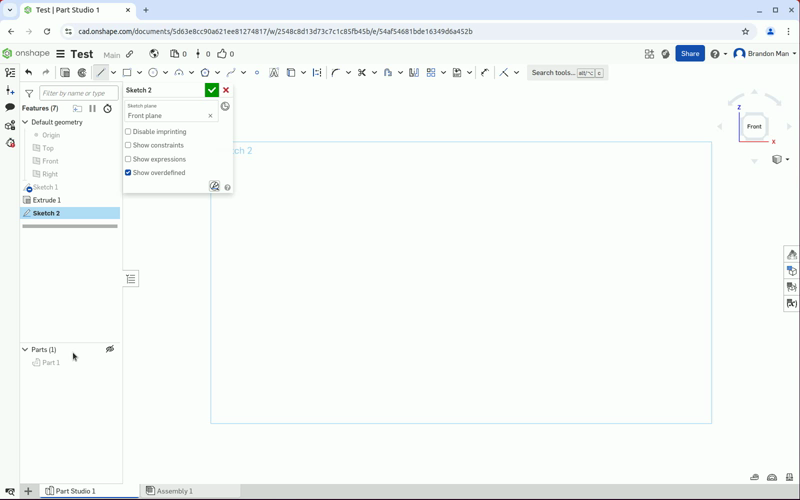
mouse_move(472, 278)
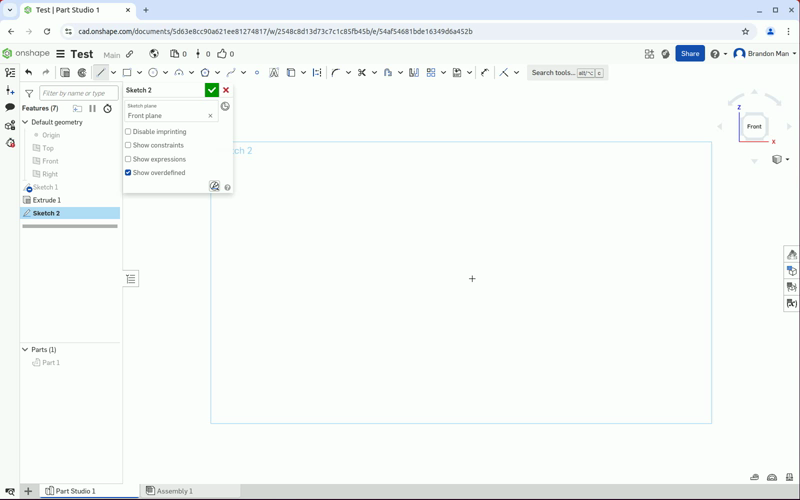
click(472, 278)
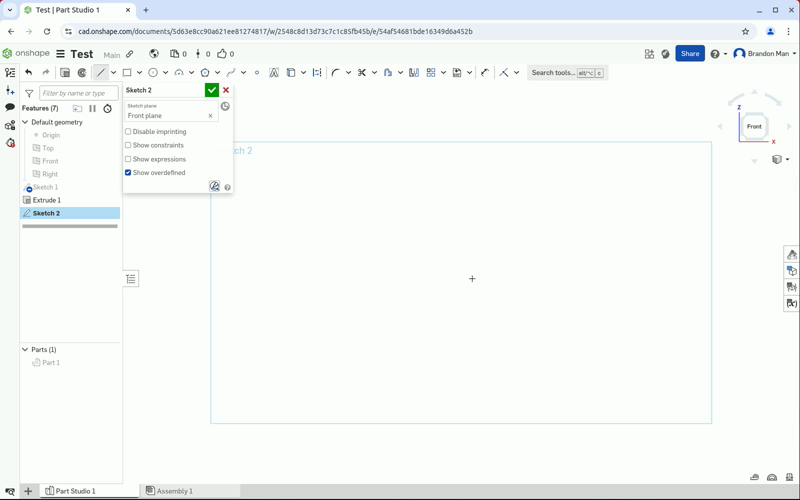
key_up(shift)
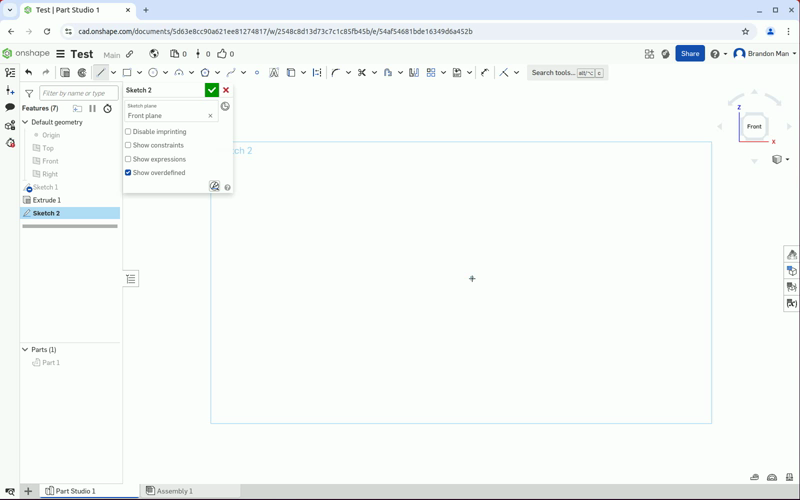
key_down(shift)
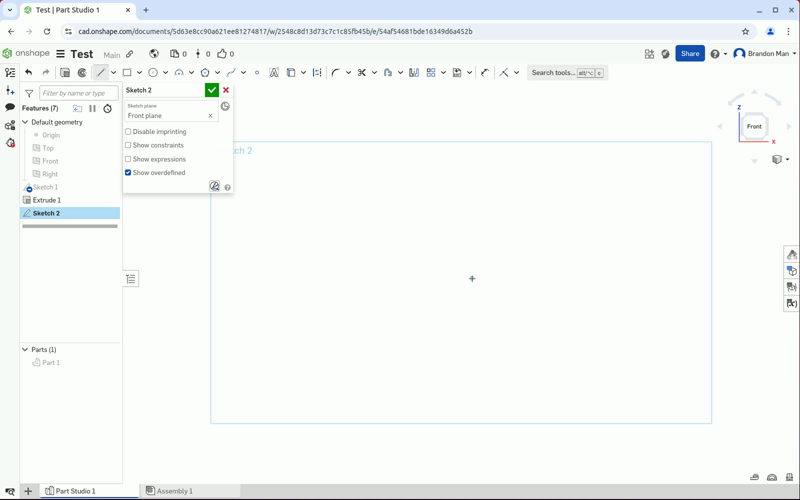
mouse_move(502, 278)
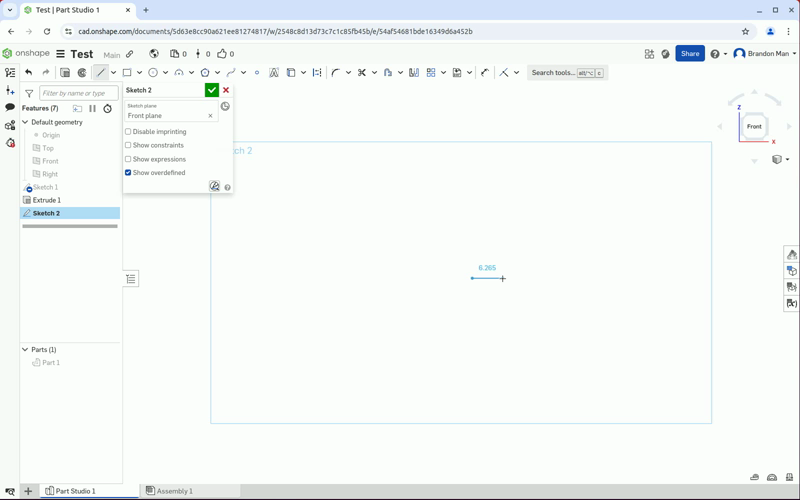
mouse_move(493, 278)
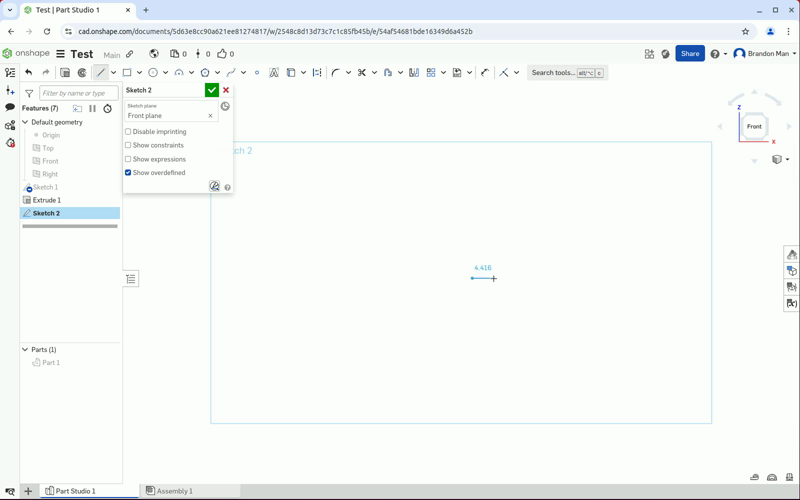
click(493, 278)
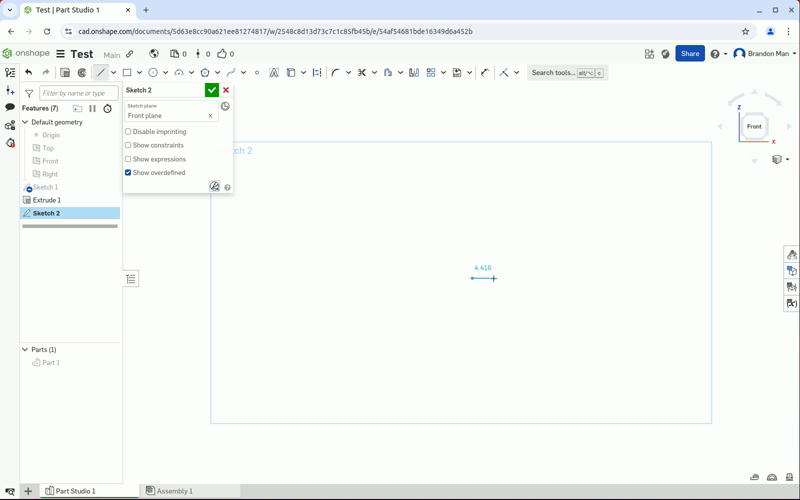
key_up(shift)
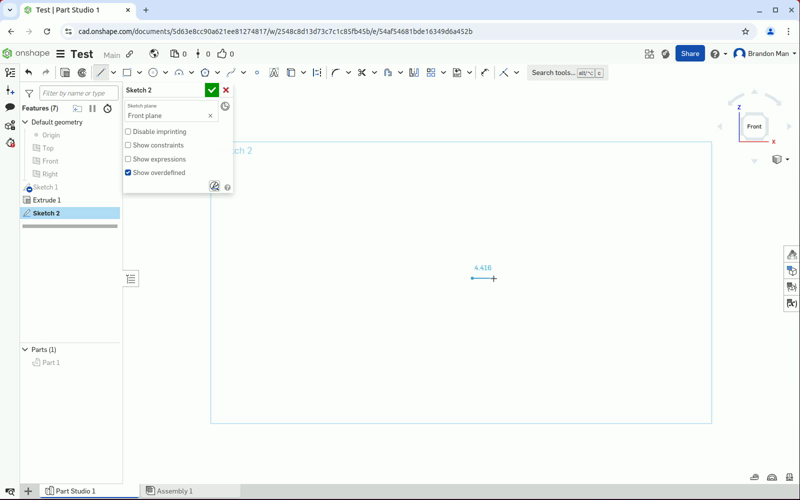
key_down(shift)
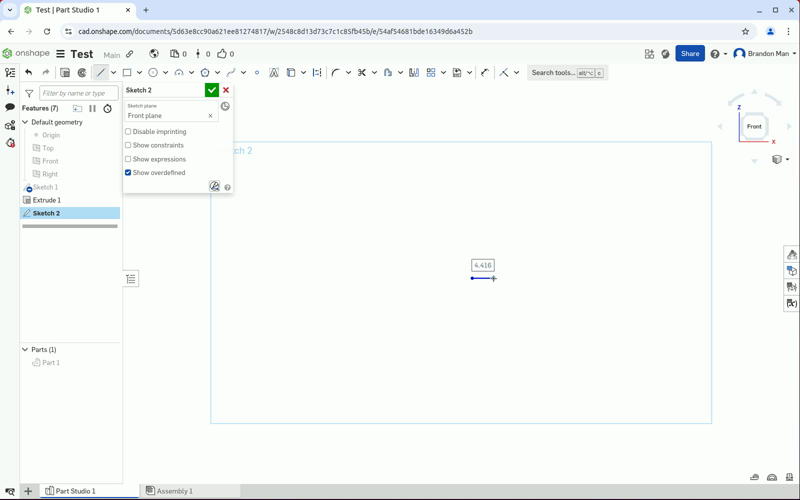
mouse_move(523, 278)
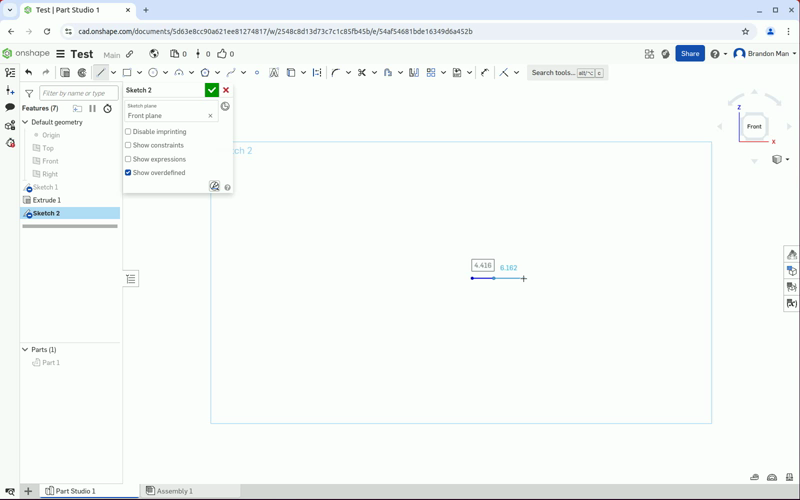
mouse_move(493, 259)
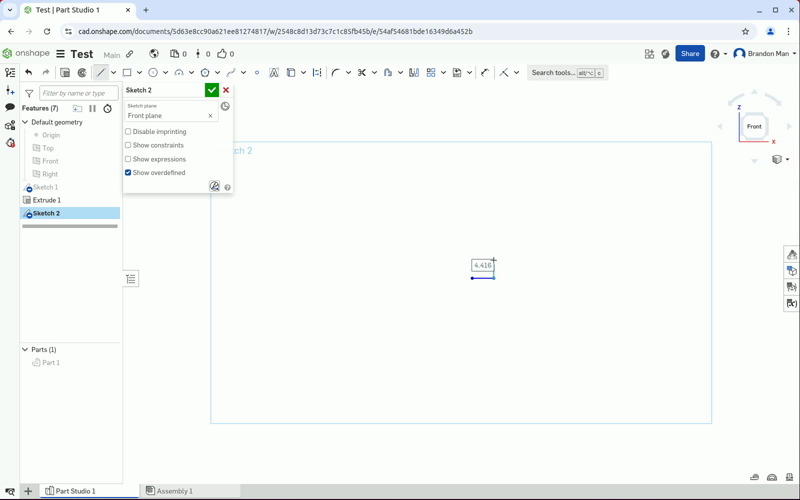
click(493, 259)
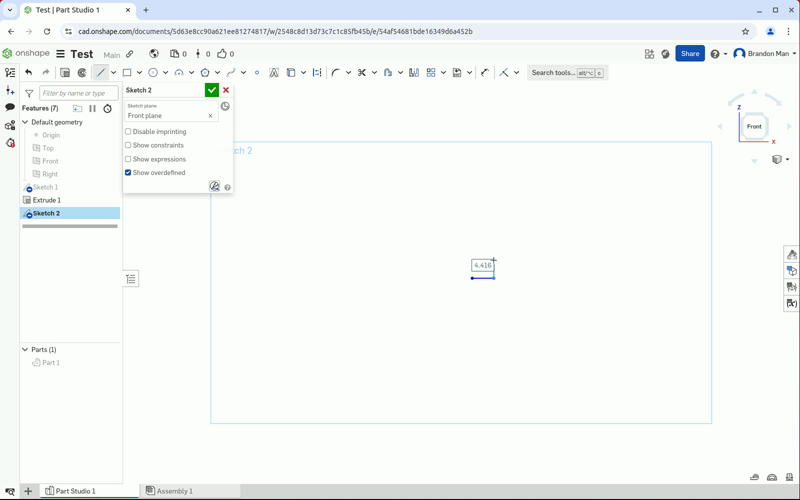
key_up(shift)
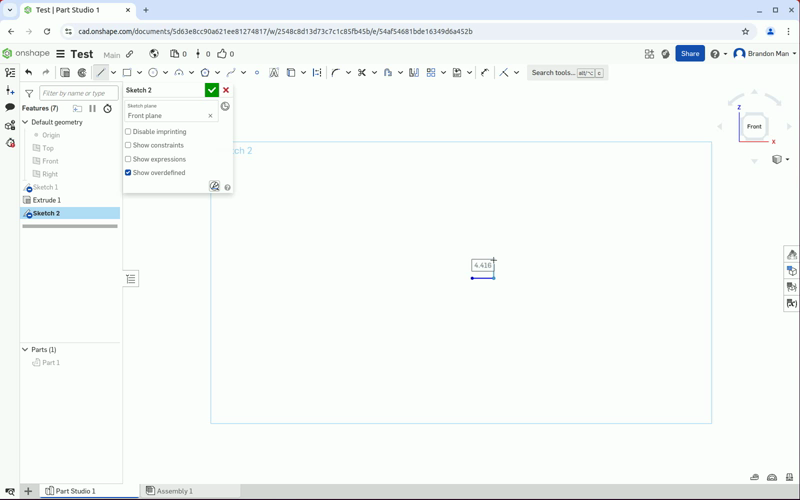
key_down(shift)
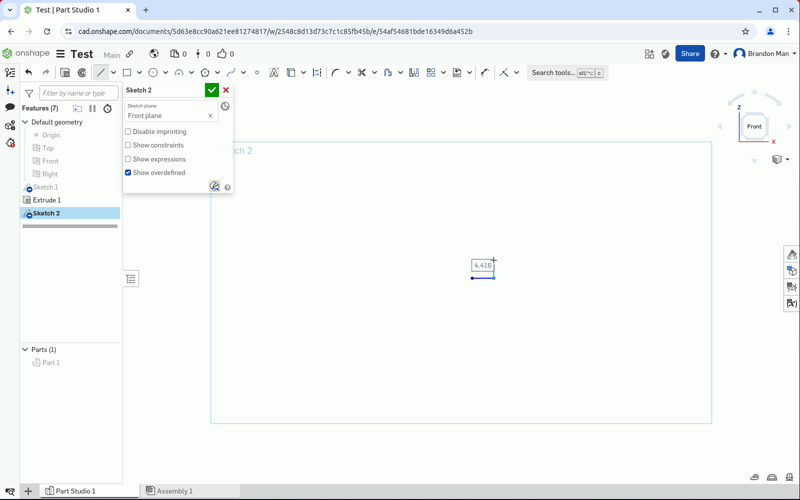
mouse_move(523, 259)
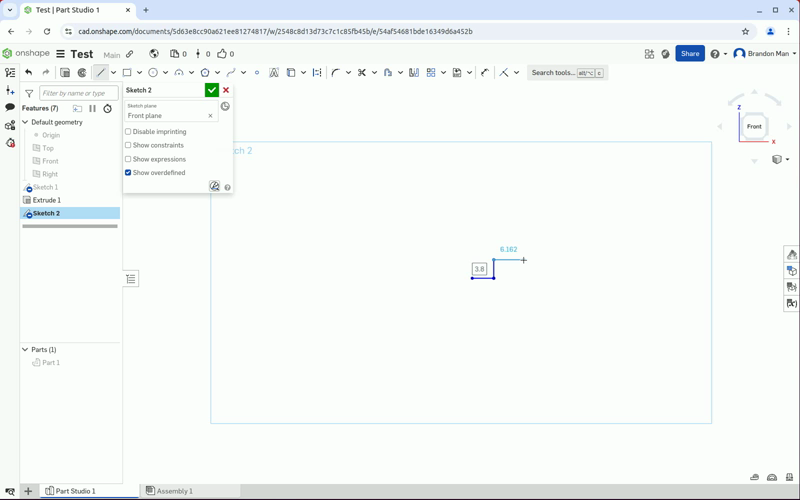
mouse_move(472, 259)
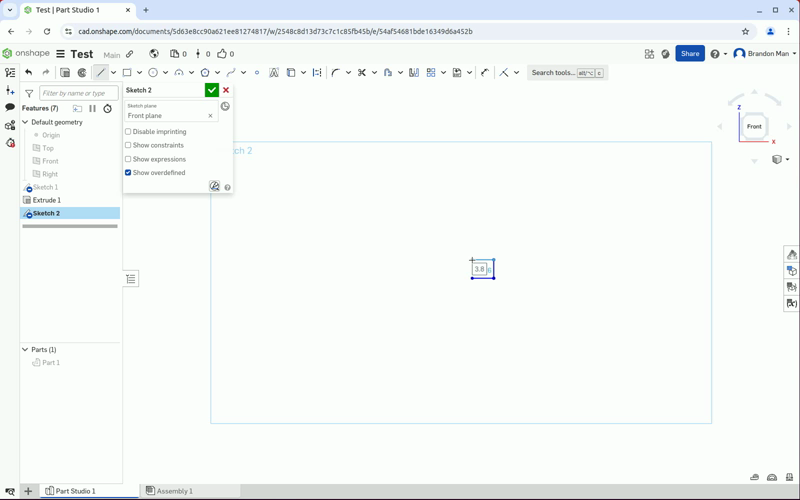
click(472, 259)
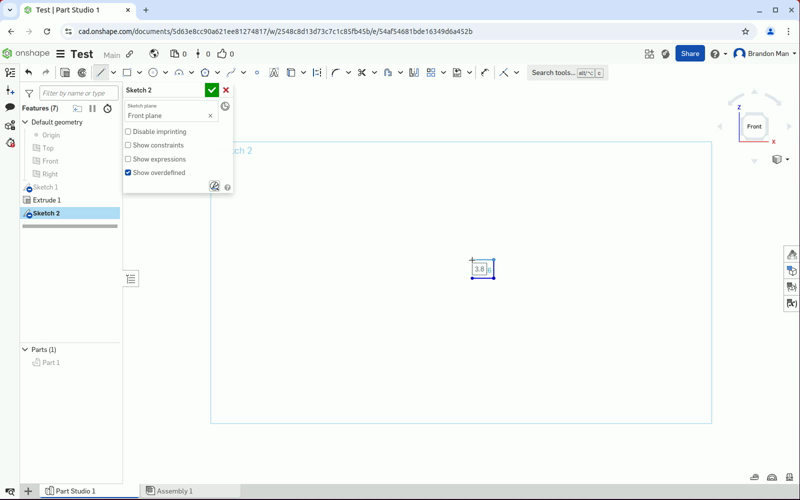
key_up(shift)
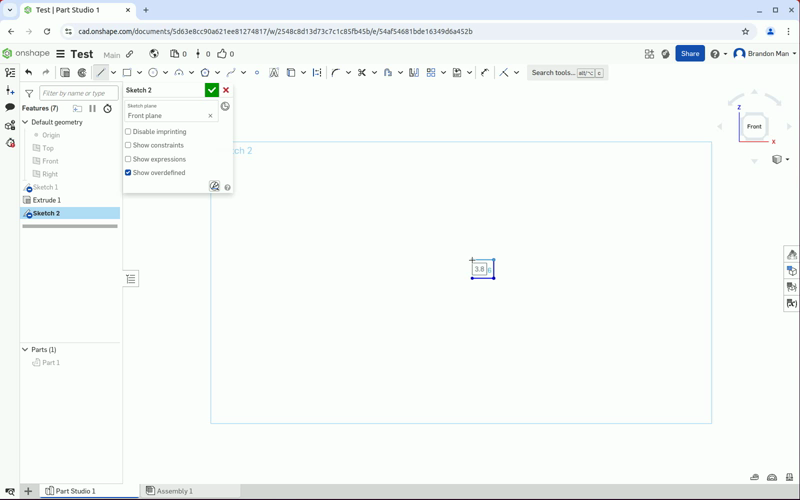
mouse_move(502, 259)
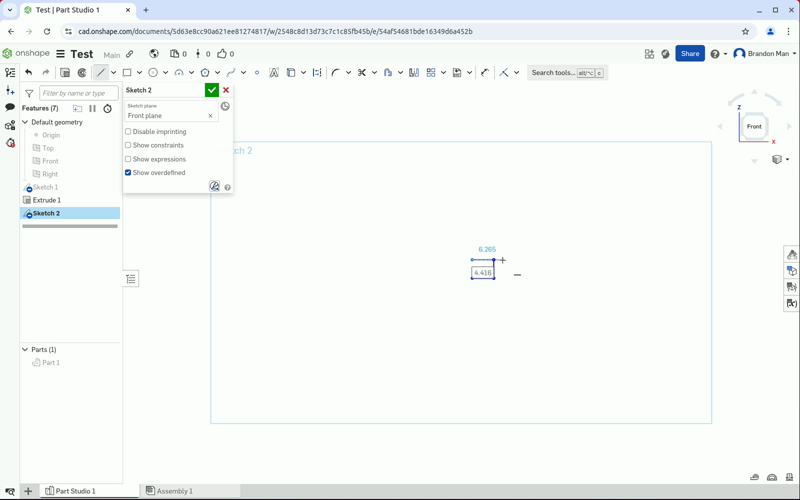
key_down(shift)
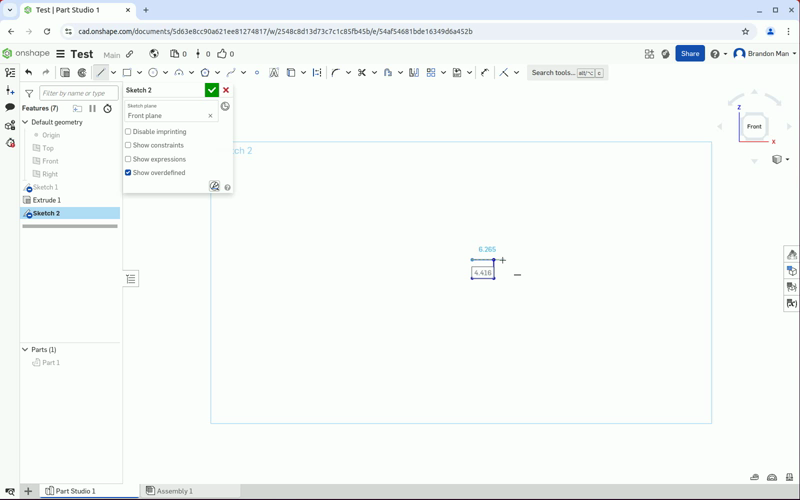
mouse_move(472, 278)
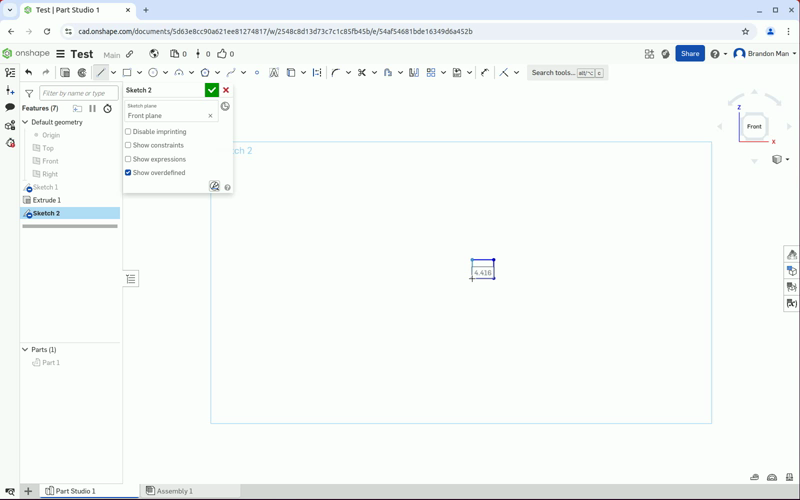
key_up(shift)
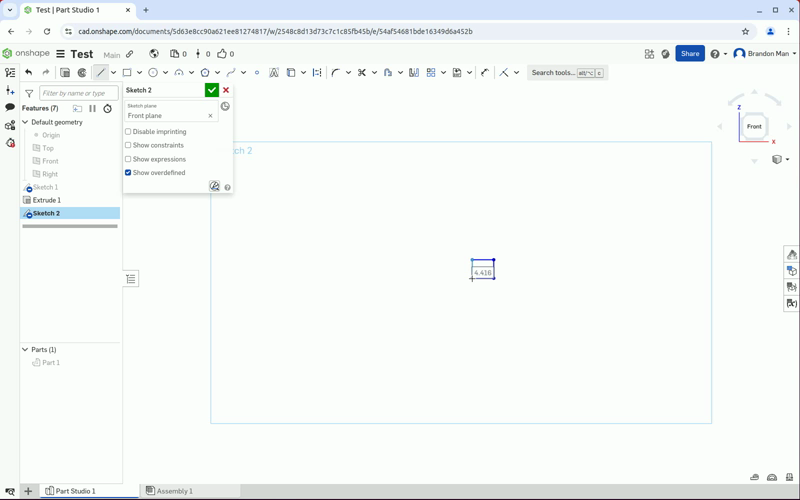
click(472, 278)
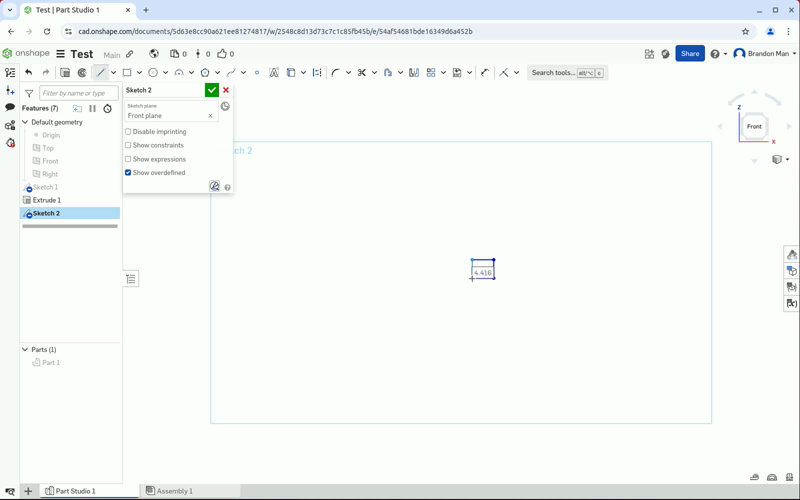
key(esc)
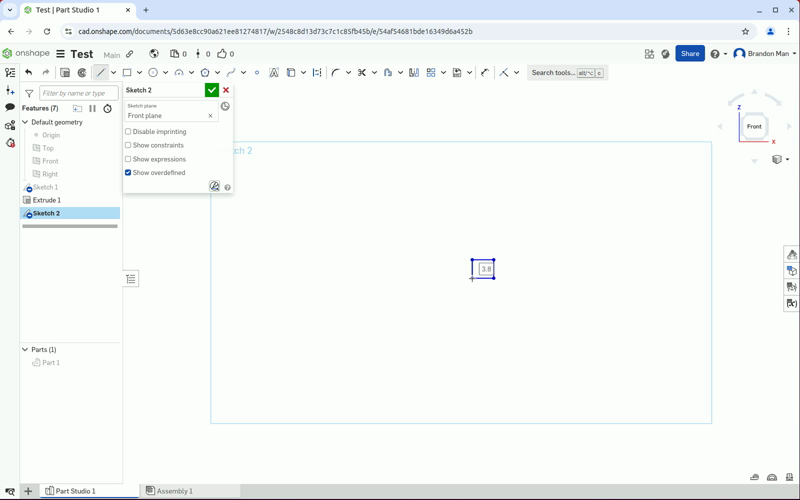
mouse_move(492, 268)
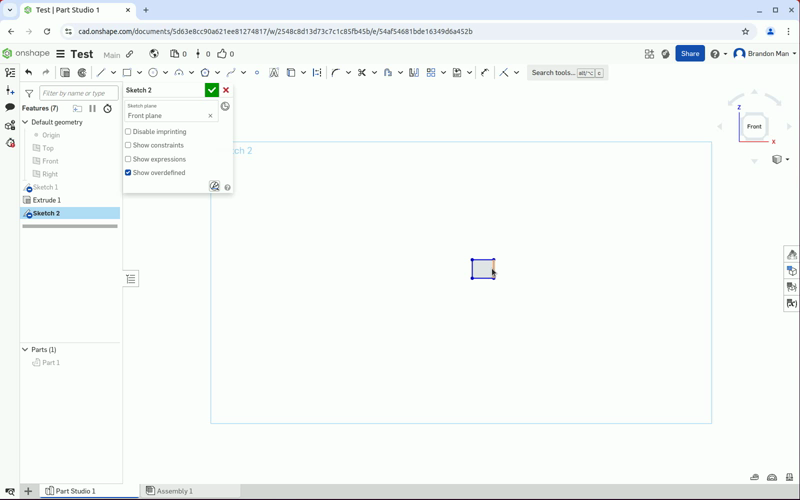
scroll(6)
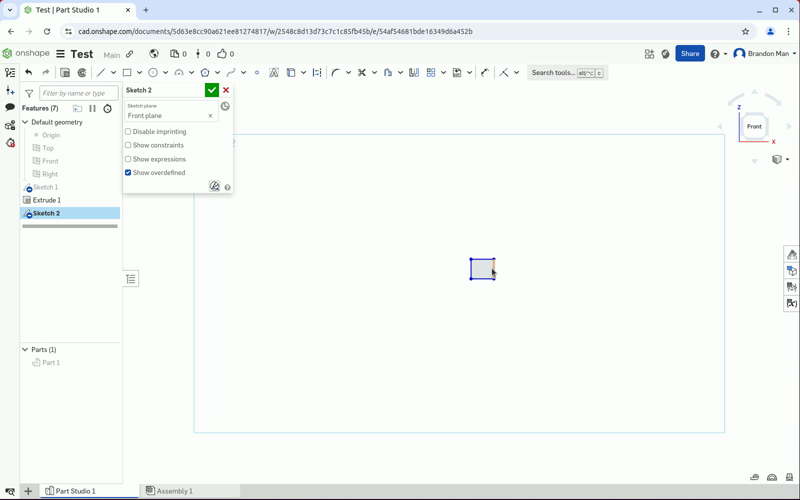
scroll(6)
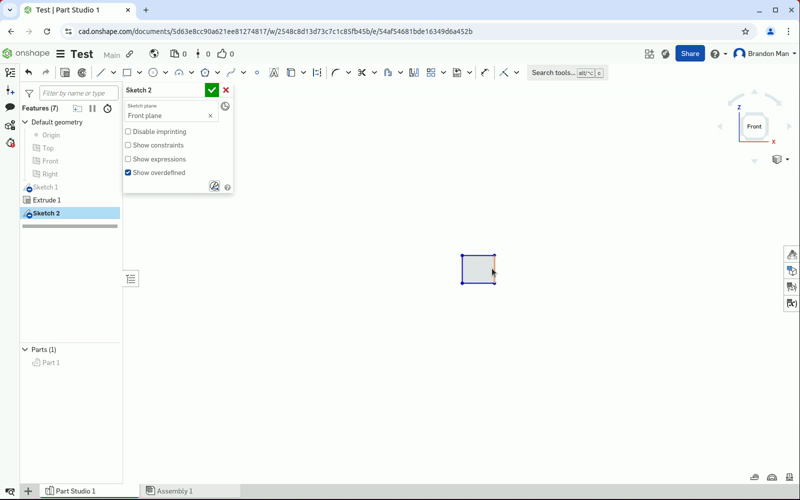
scroll(6)
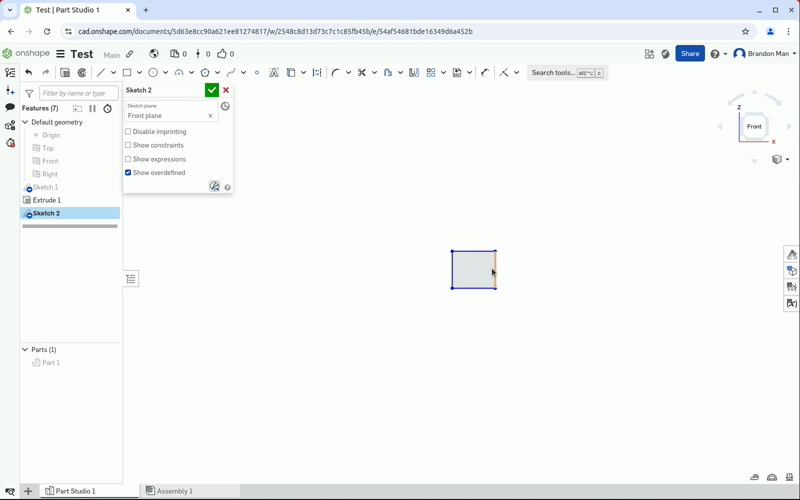
scroll(6)
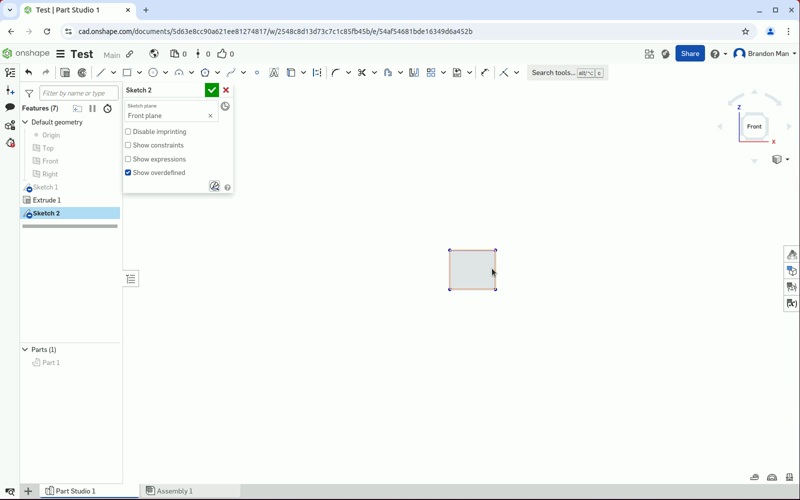
scroll(6)
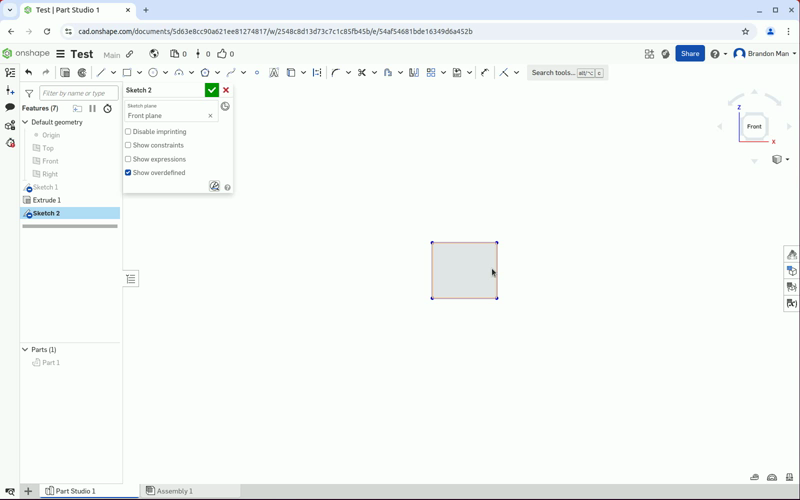
scroll(6)
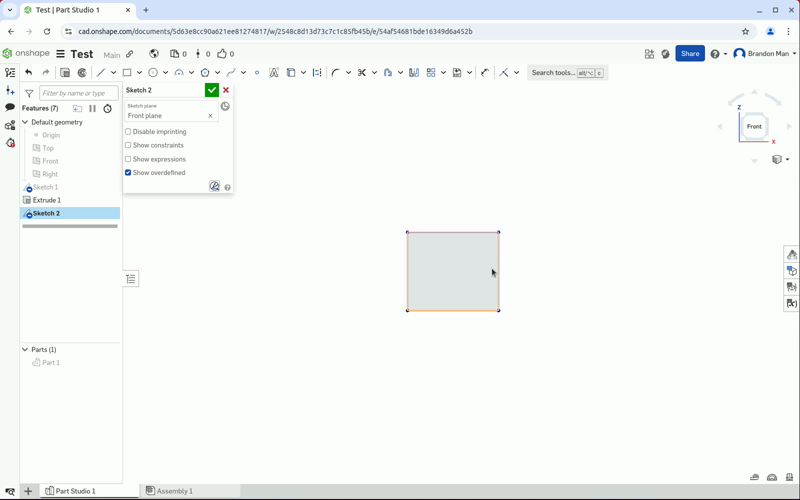
scroll(6)
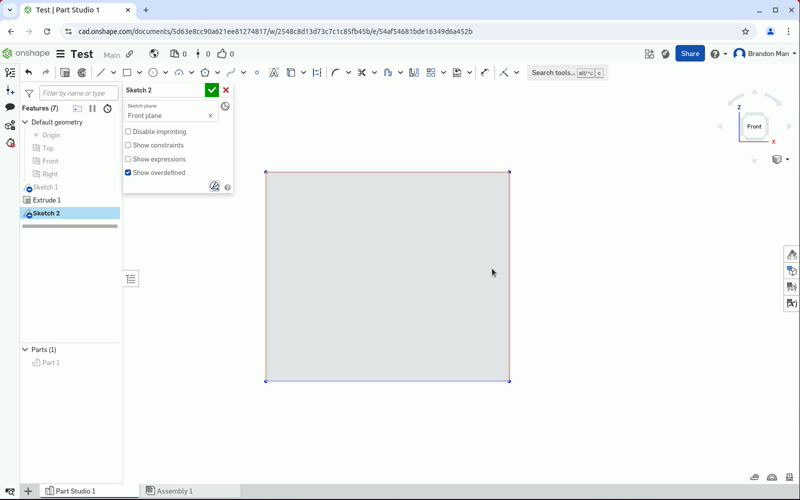
click(492, 268)
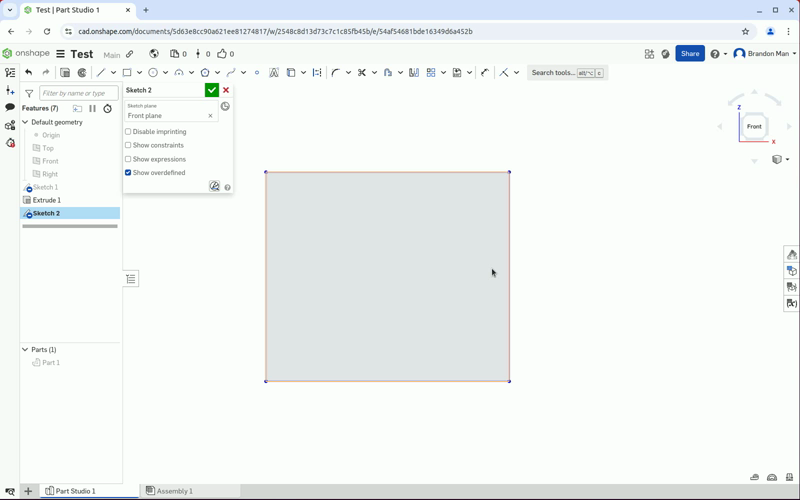
scroll(-6)
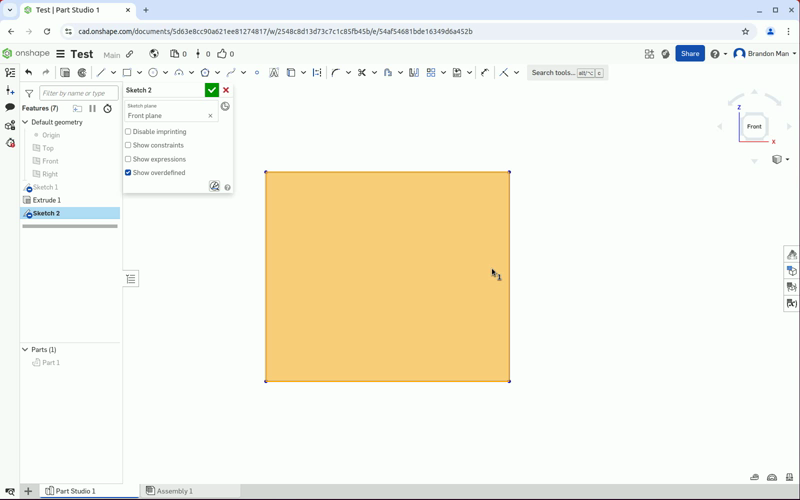
scroll(-6)
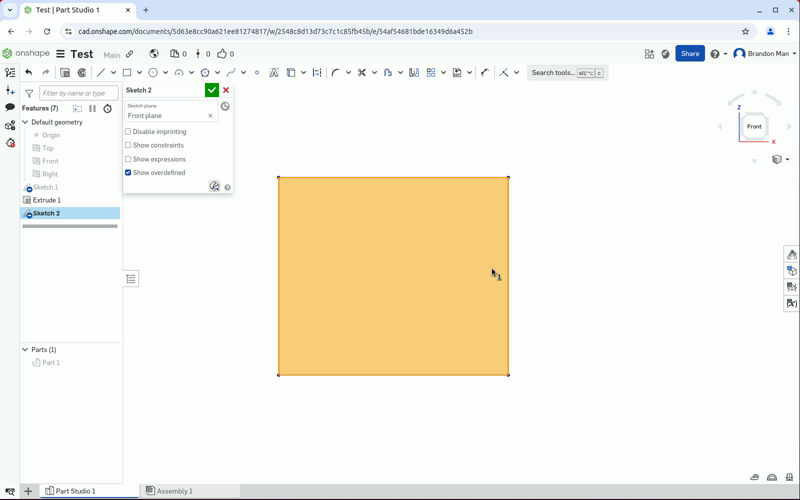
scroll(-6)
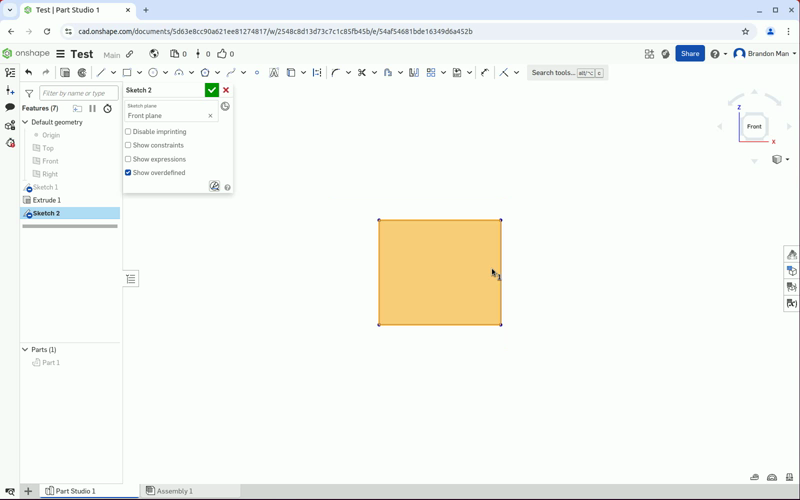
scroll(-6)
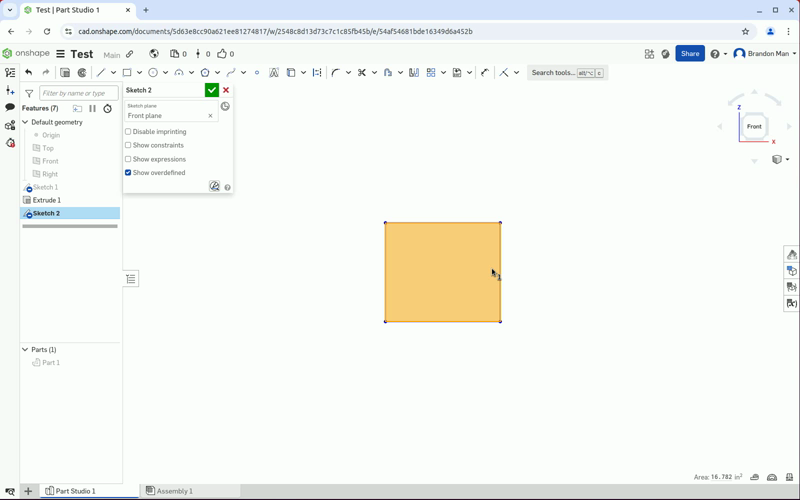
scroll(-6)
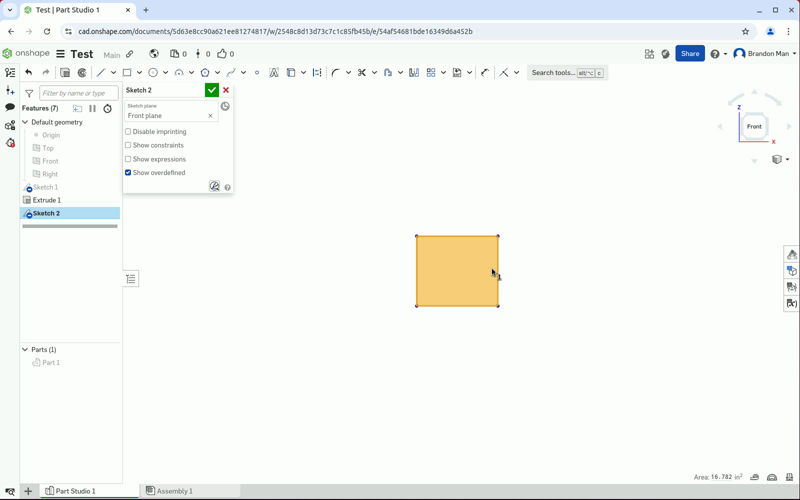
scroll(-6)
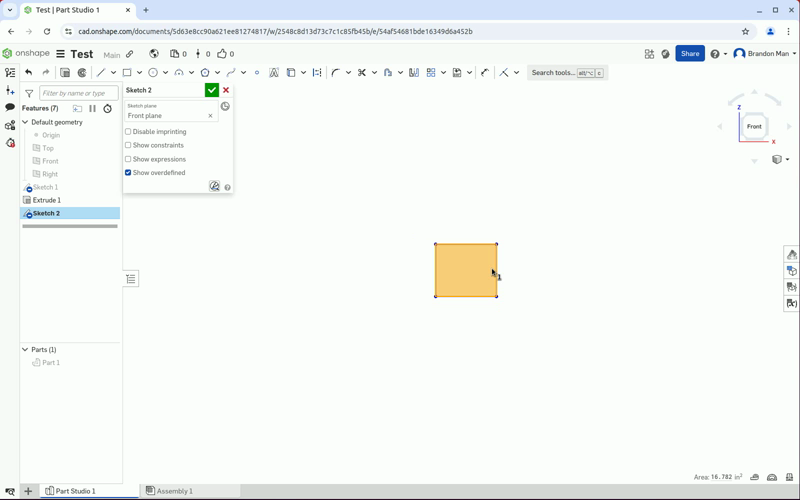
scroll(-6)
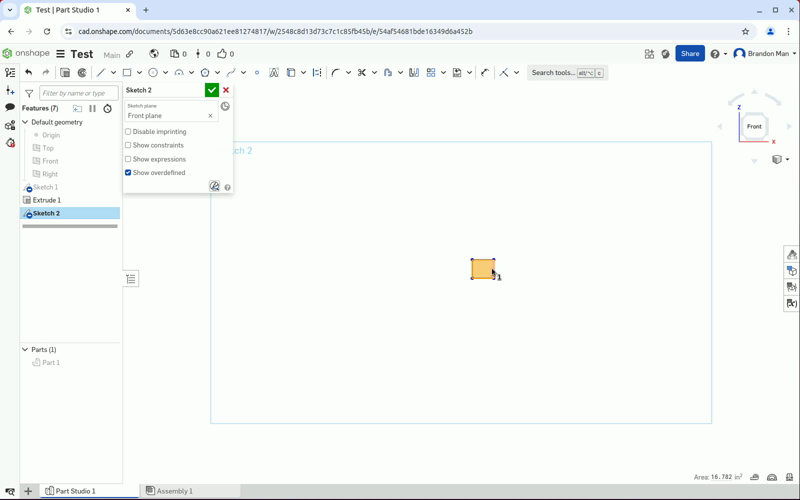
mouse_move(73, 352)
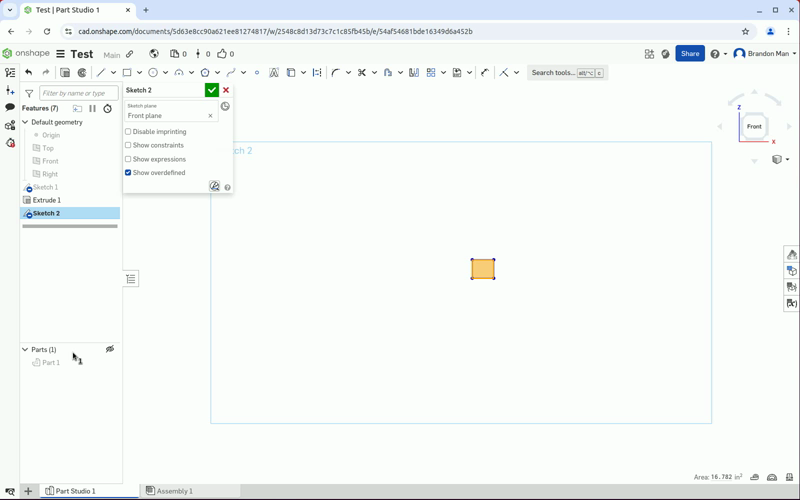
key(shift+y)
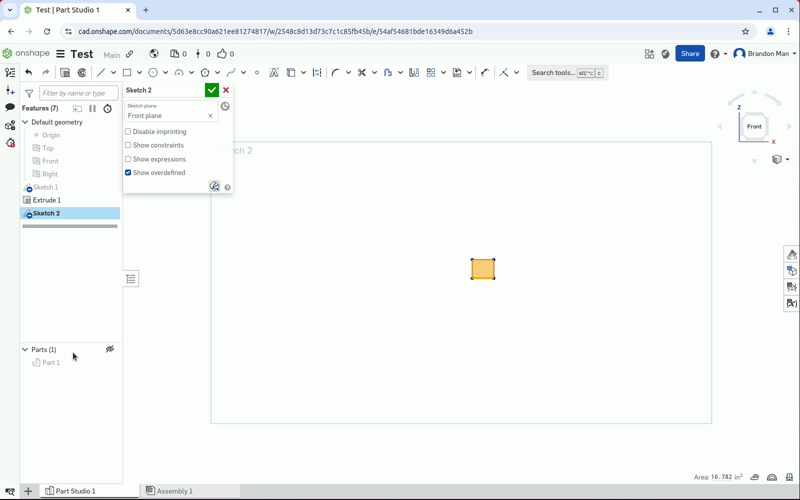
key(shift+e)
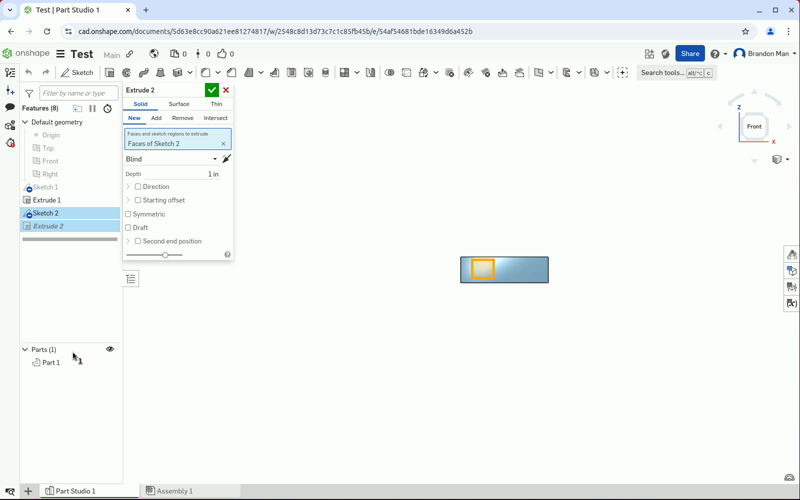
mouse_move(143, 106)
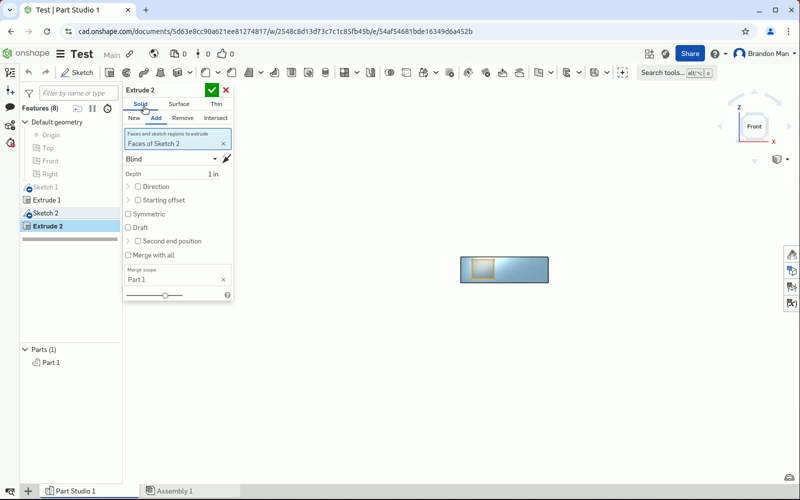
click(143, 106)
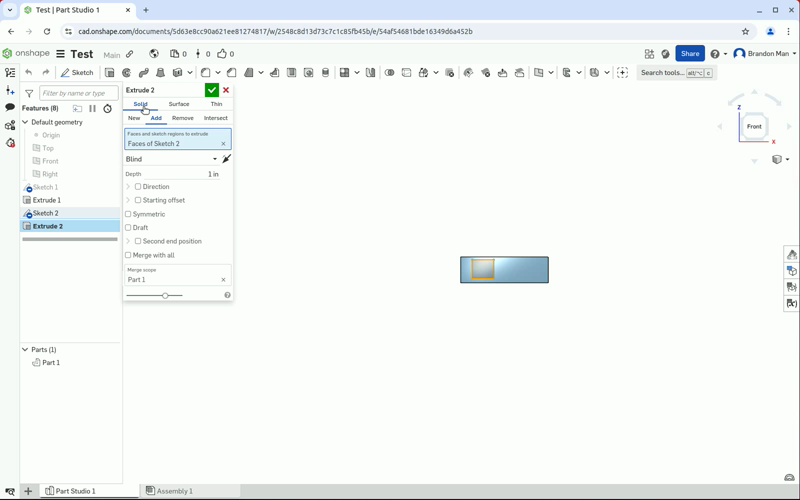
mouse_move(137, 120)
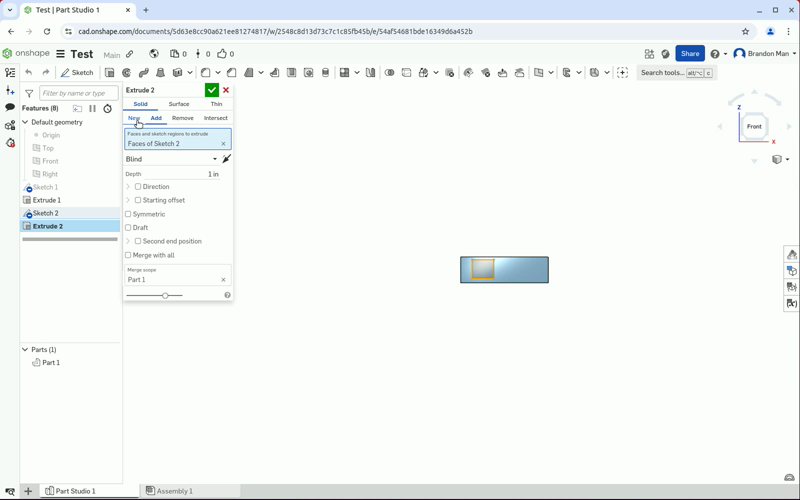
click(137, 120)
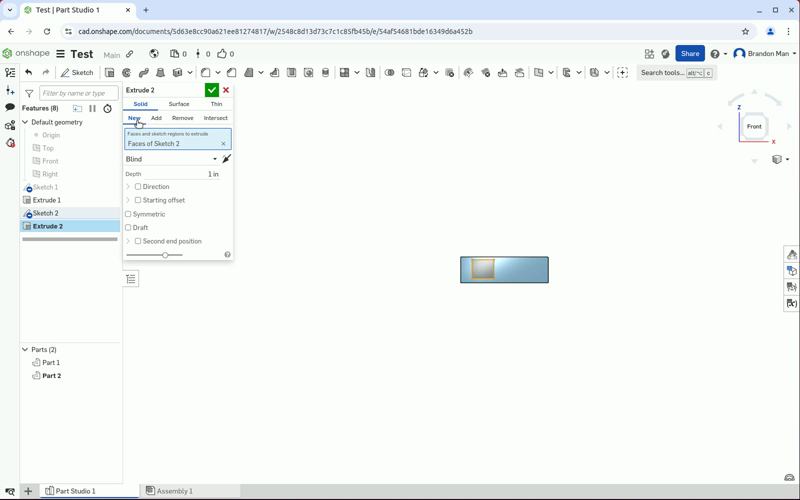
key(tab, 4)
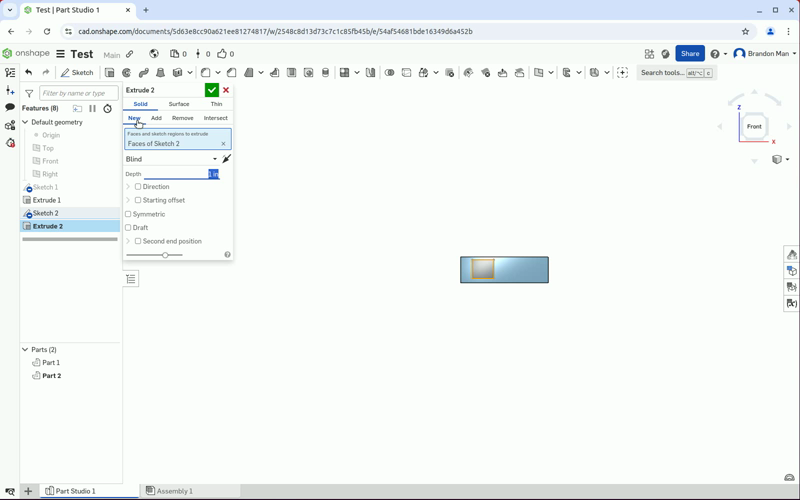
text(3.129)
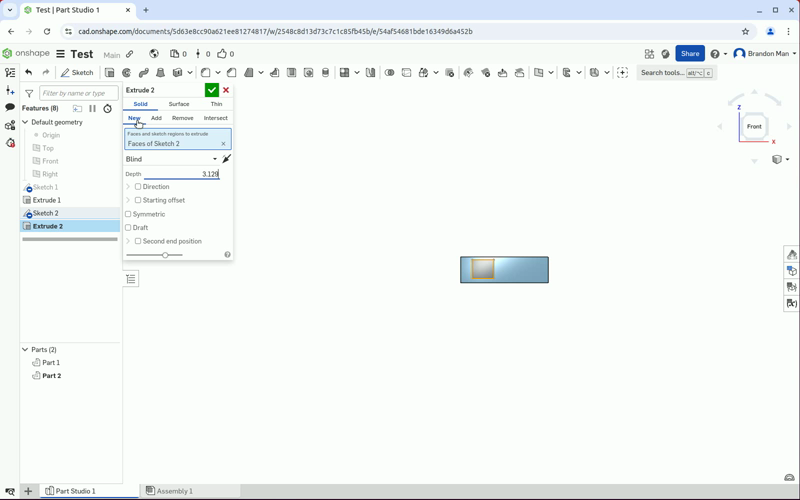
key(enter)
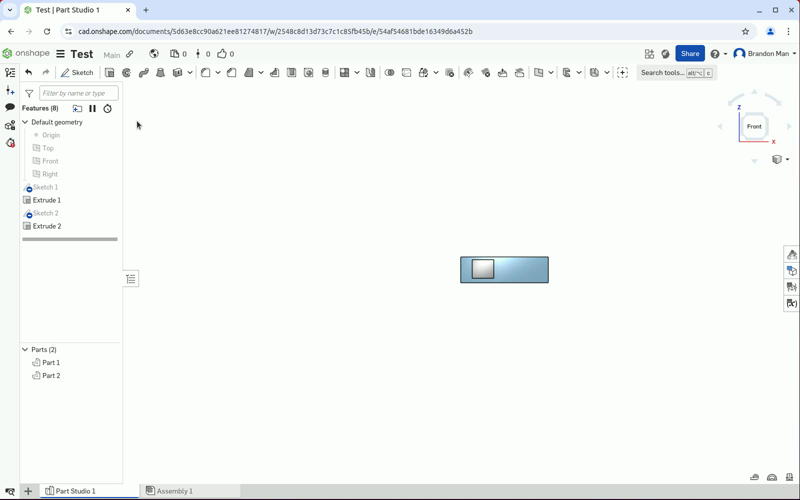
key(shift+h)
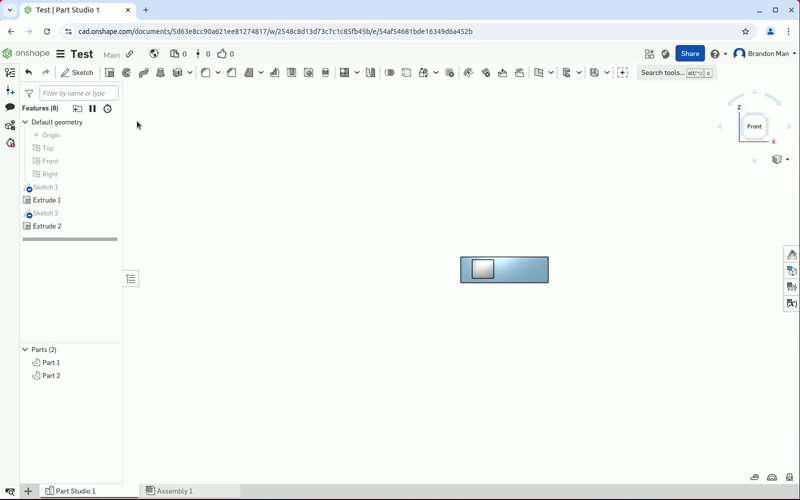
key(shift+h)
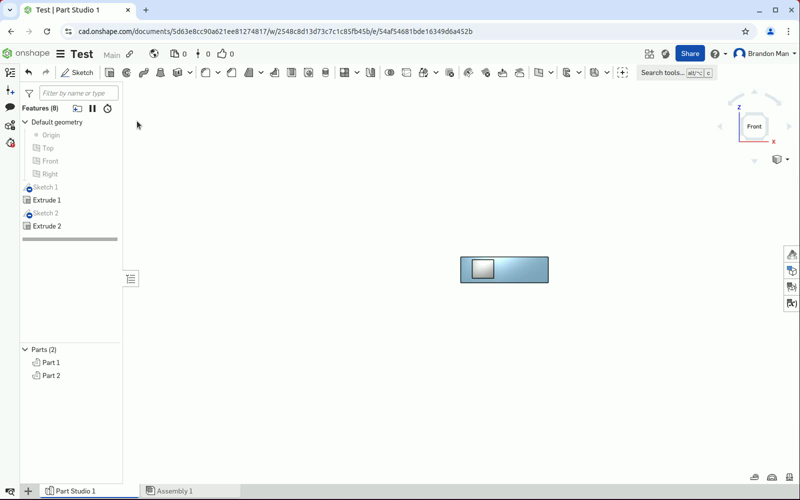
mouse_move(73, 189)
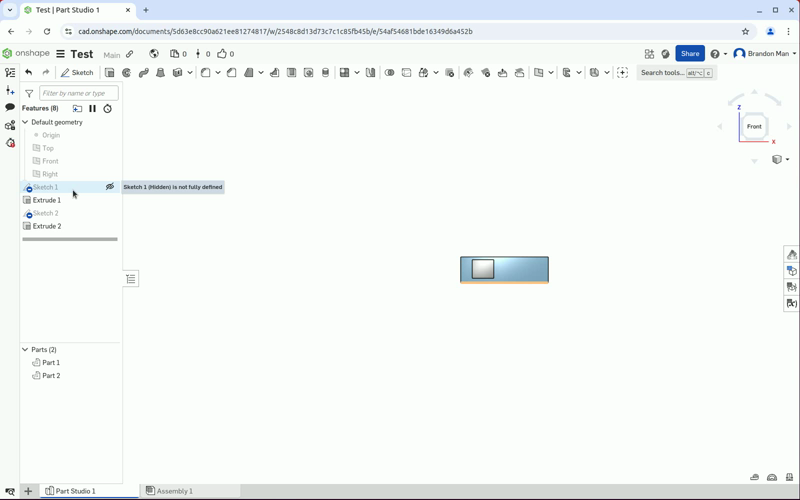
click(73, 189)
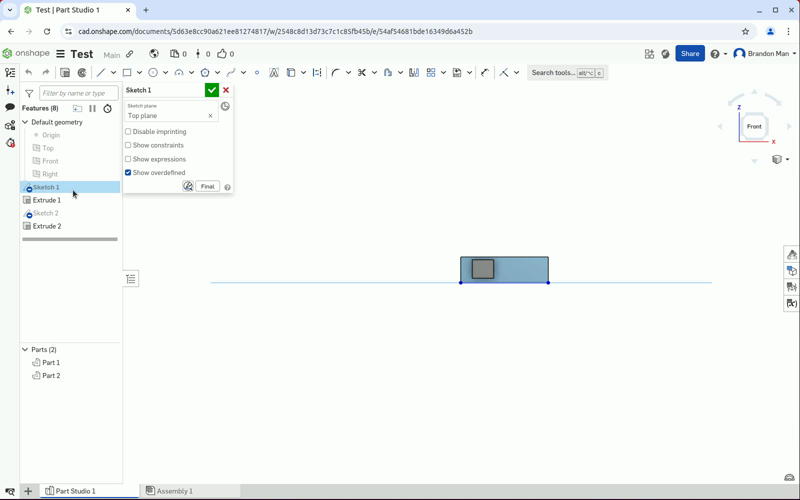
mouse_move(229, 92)
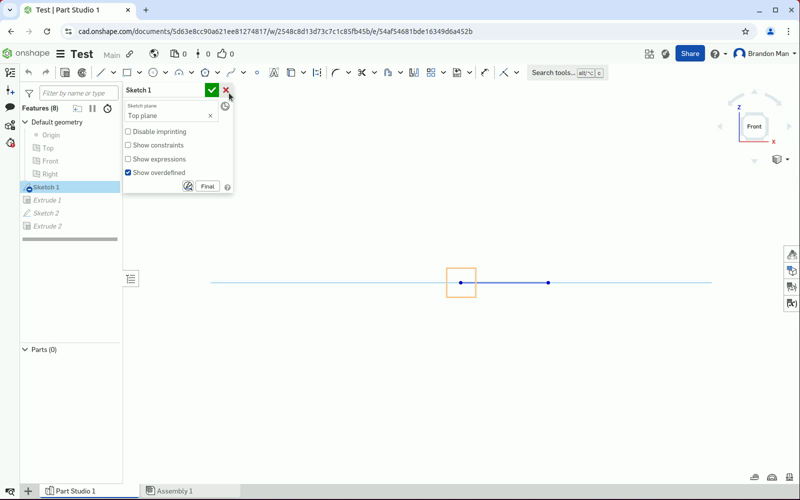
click(229, 92)
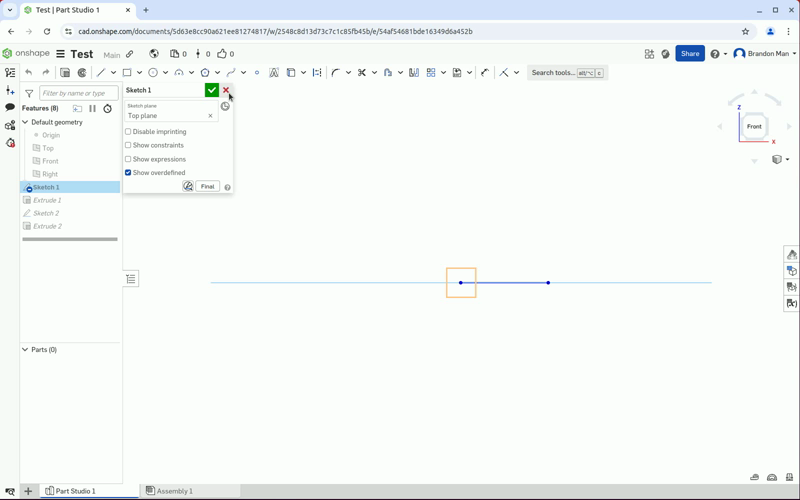
key(shift+s)
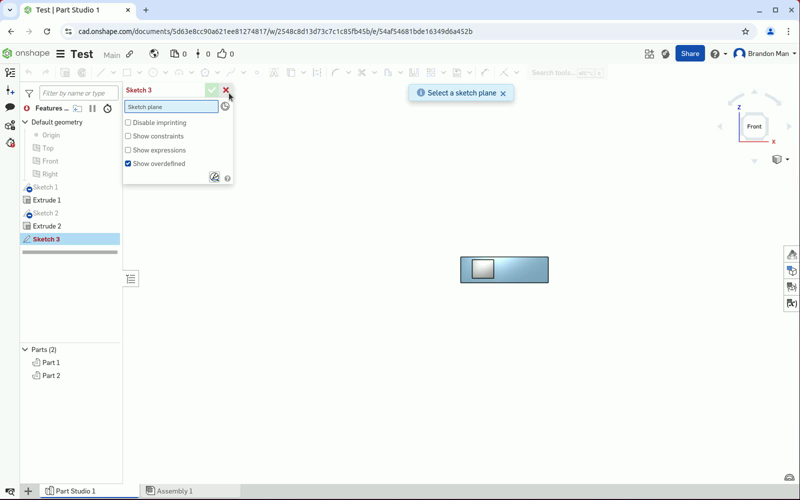
mouse_move(73, 163)
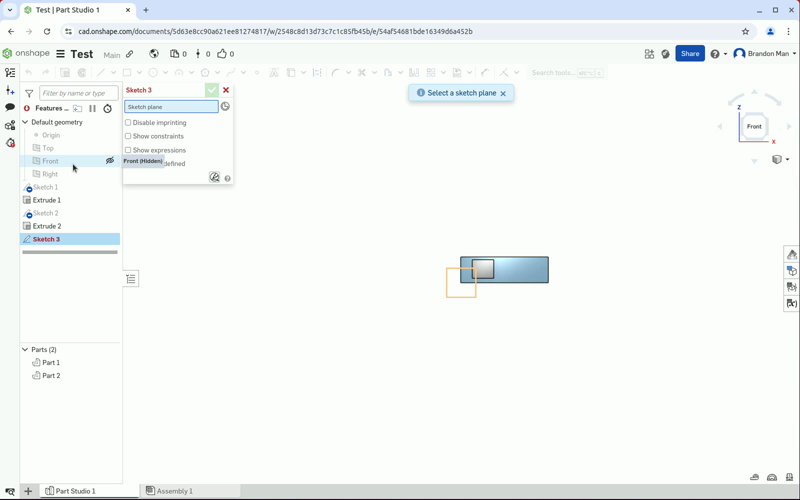
click(73, 163)
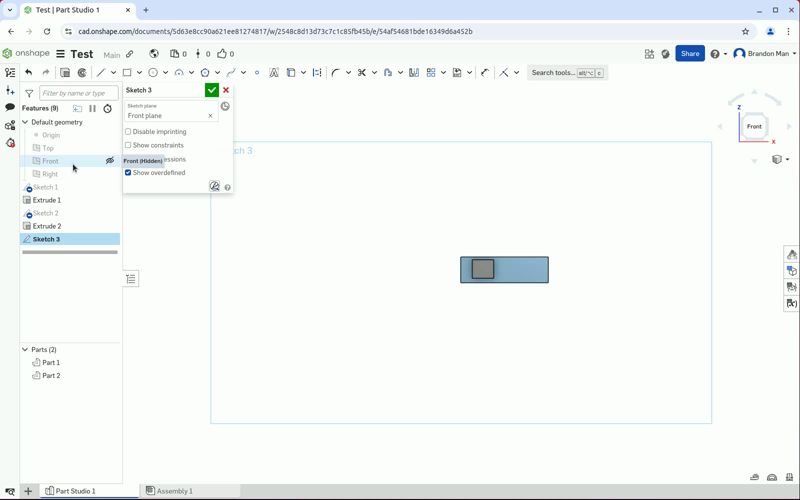
mouse_move(73, 352)
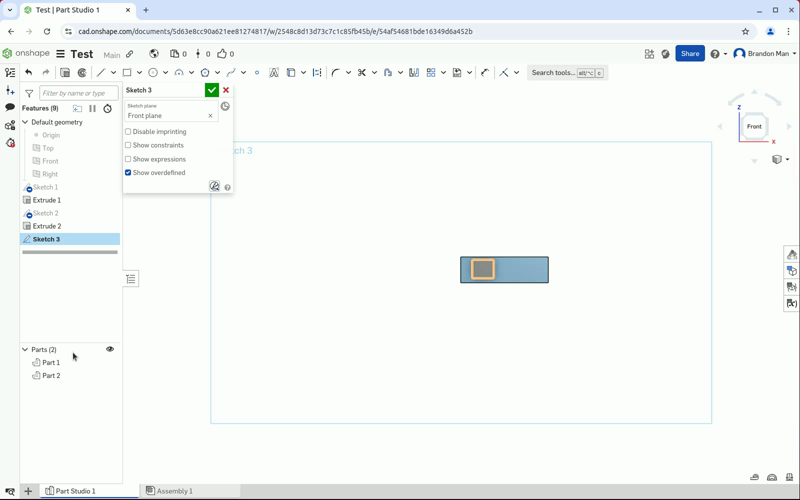
key(y)
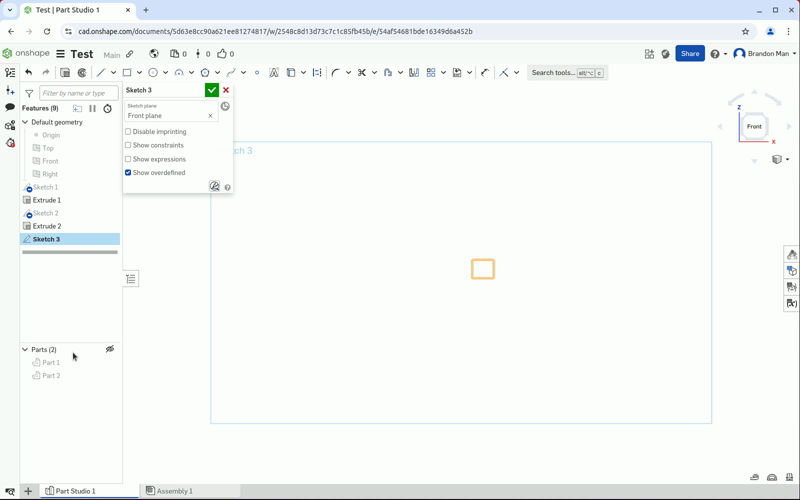
key(c)
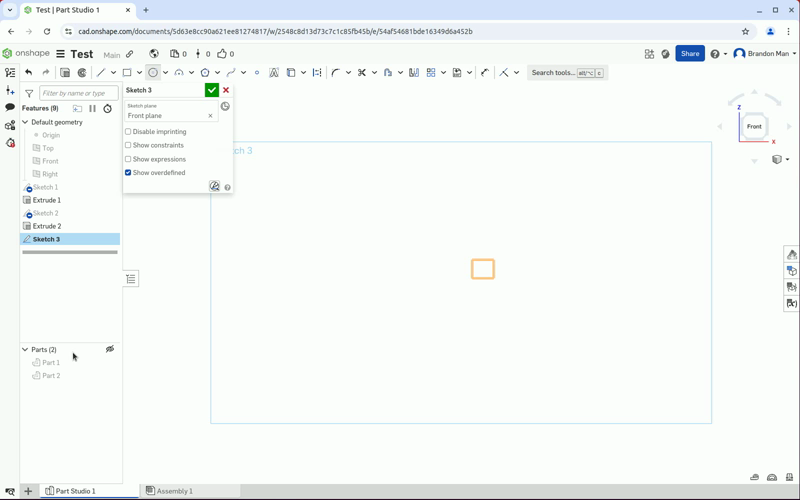
key_down(shift)
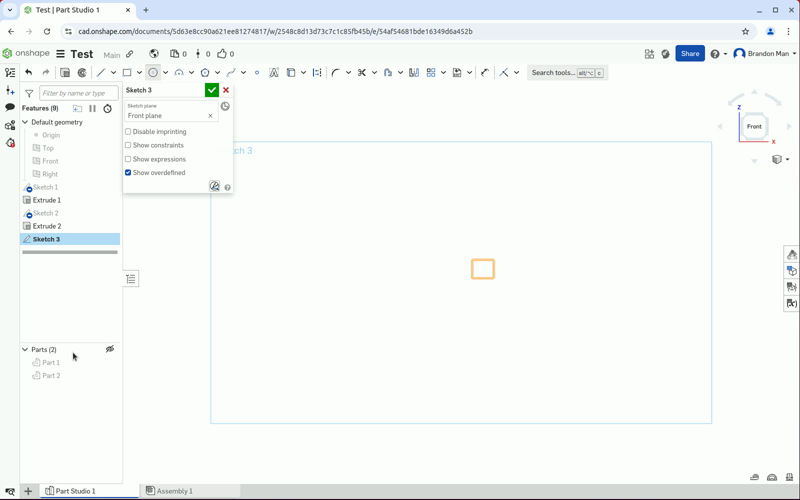
mouse_move(530, 268)
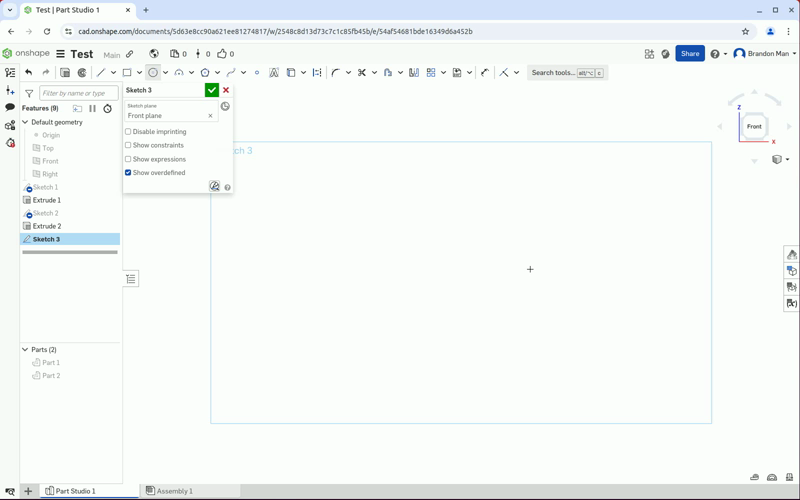
click(530, 268)
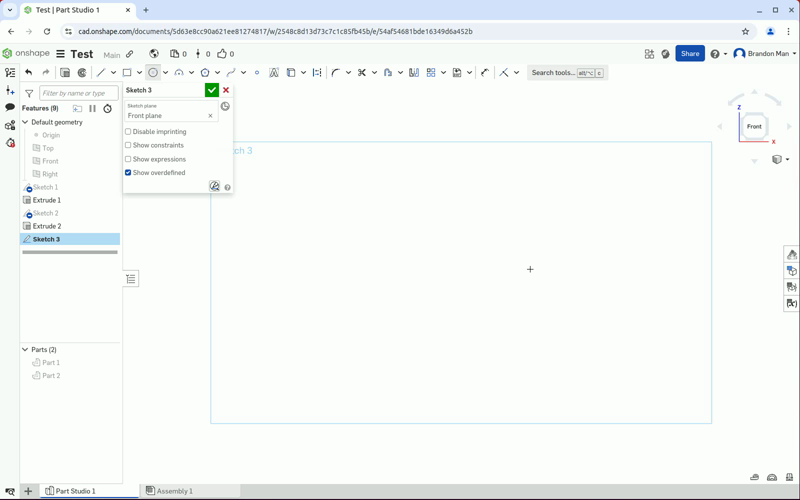
key_up(shift)
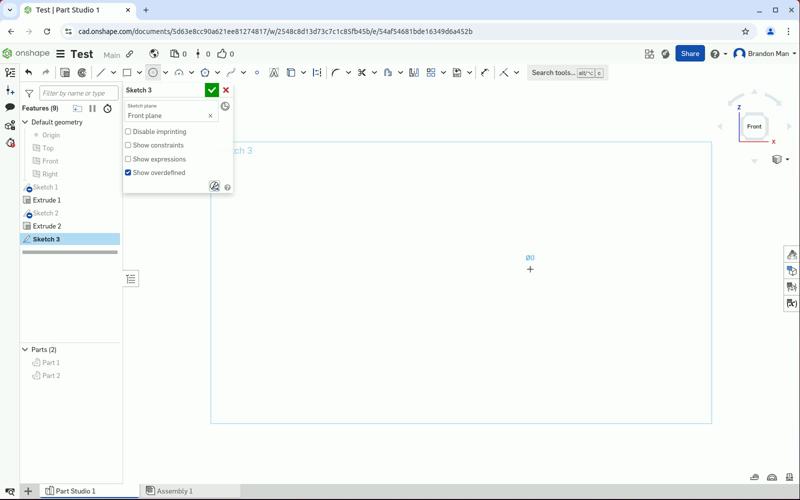
mouse_move(537, 268)
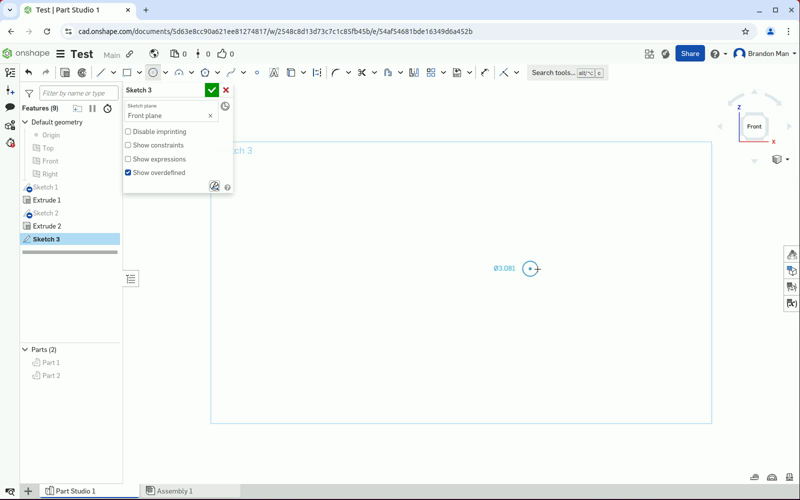
click(537, 268)
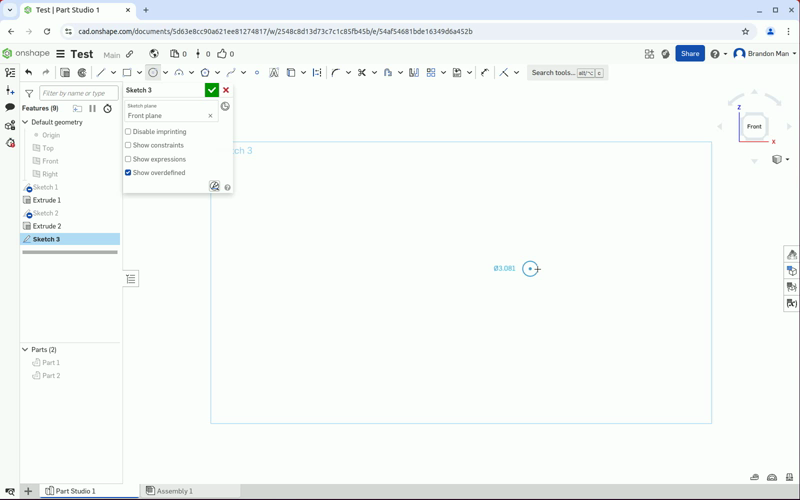
key(esc)
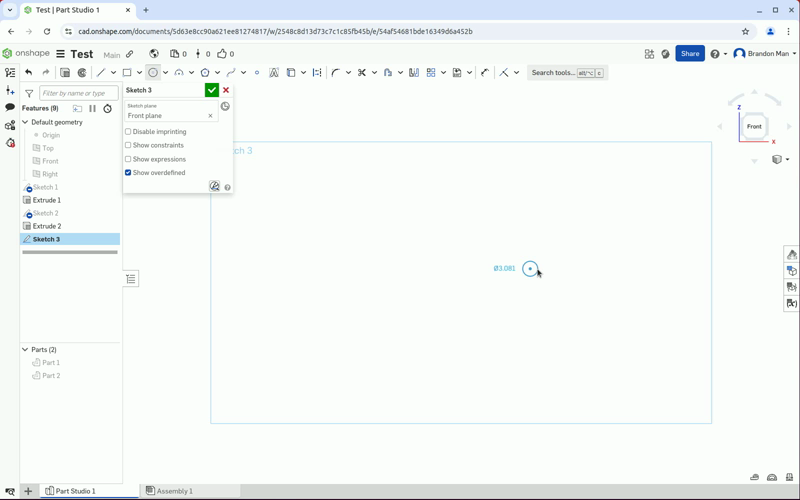
mouse_move(531, 265)
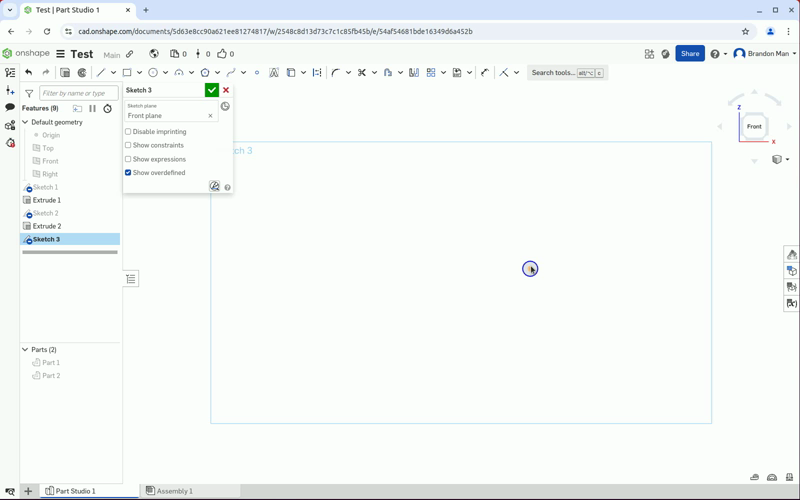
scroll(6)
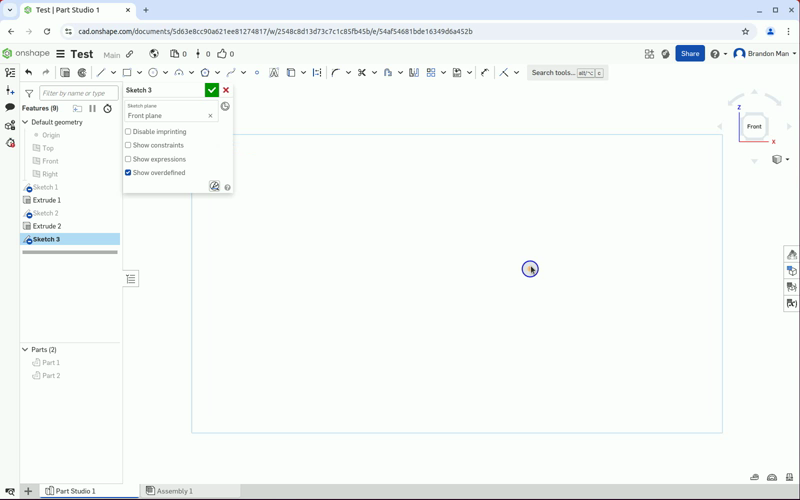
scroll(6)
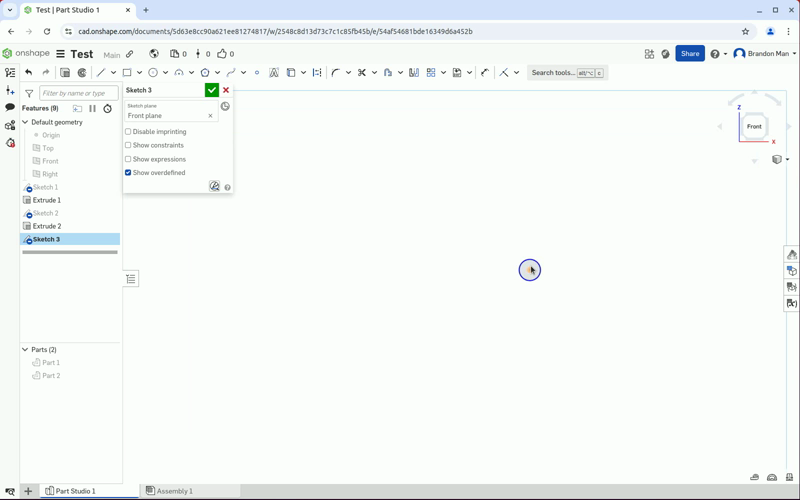
scroll(6)
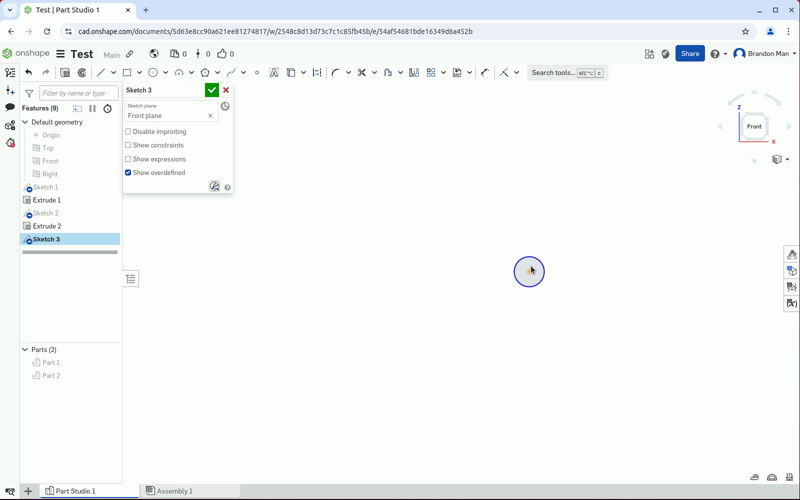
scroll(6)
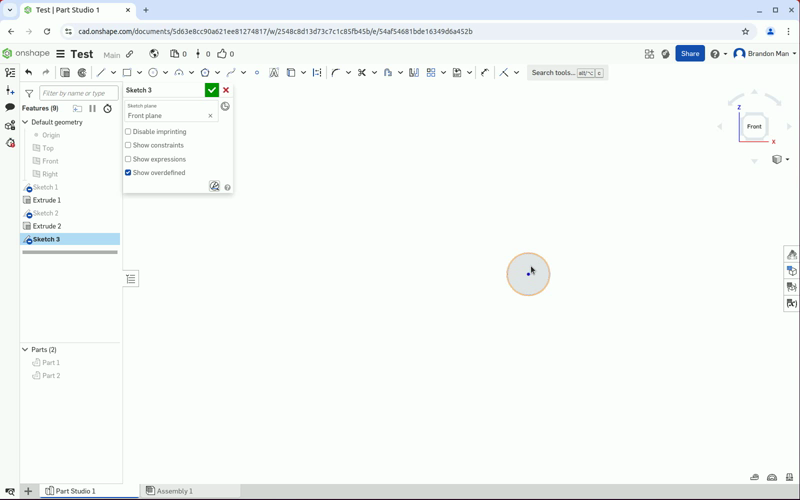
scroll(6)
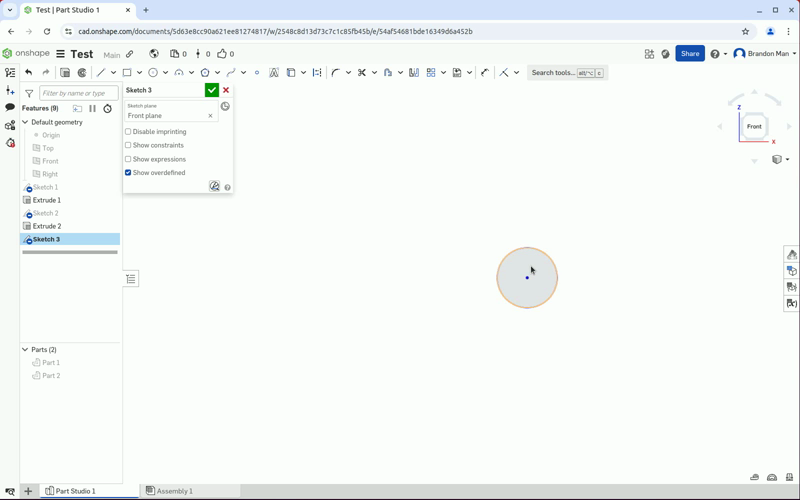
scroll(6)
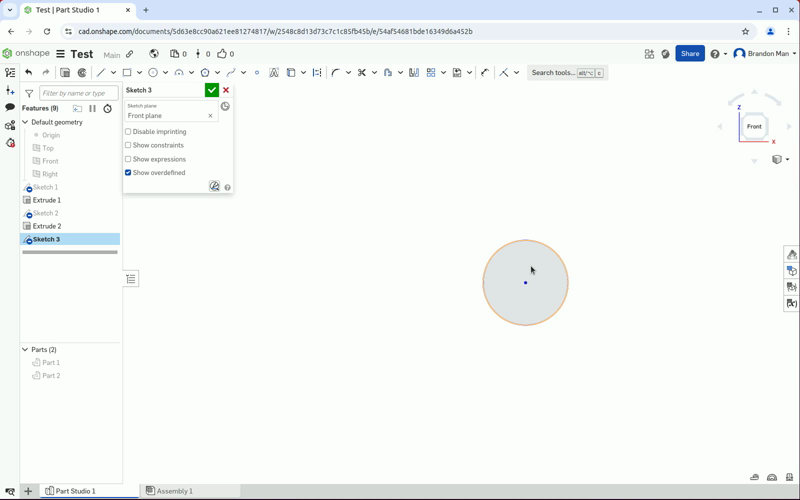
scroll(6)
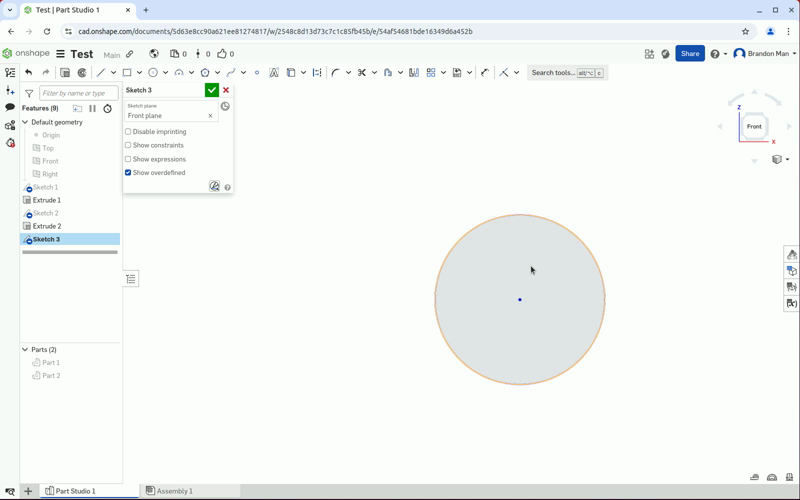
click(531, 265)
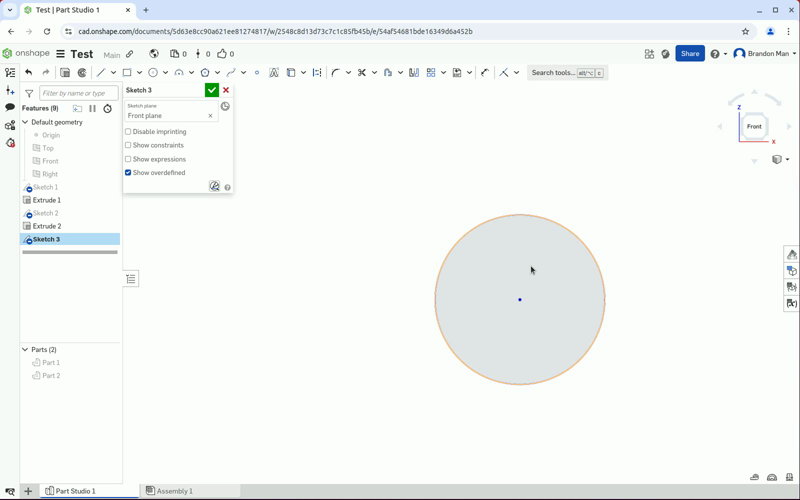
scroll(-6)
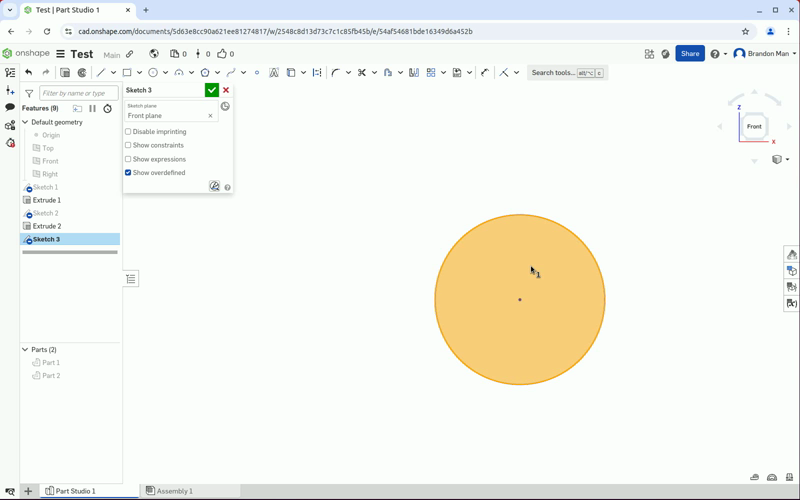
scroll(-6)
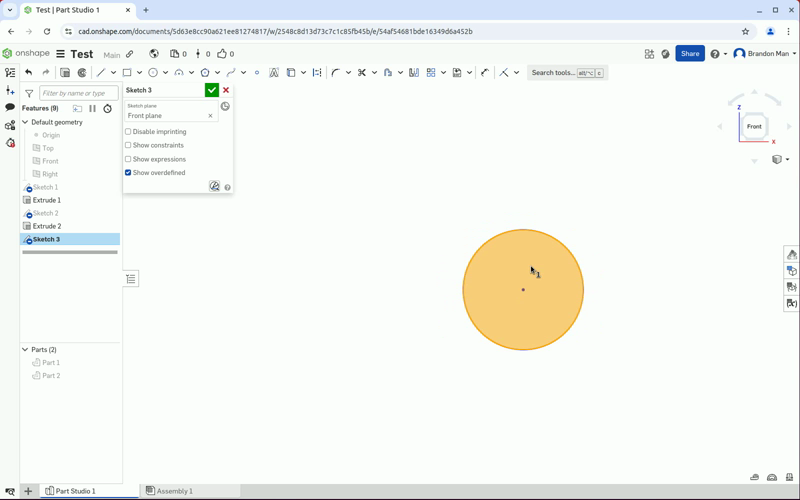
scroll(-6)
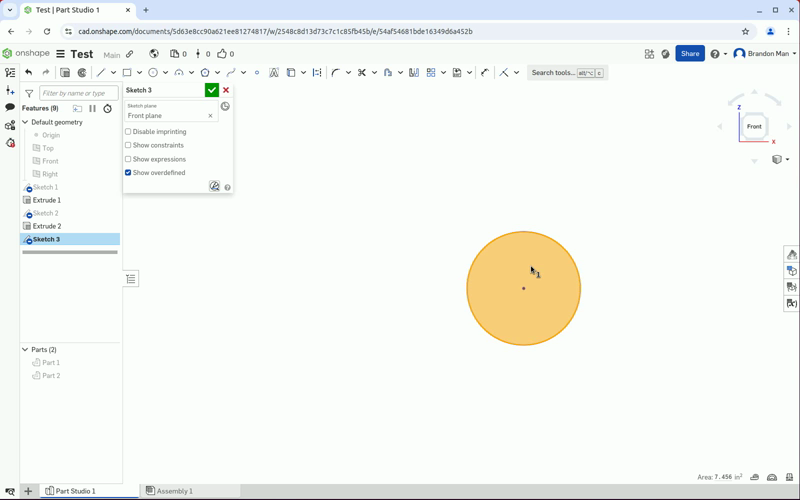
scroll(-6)
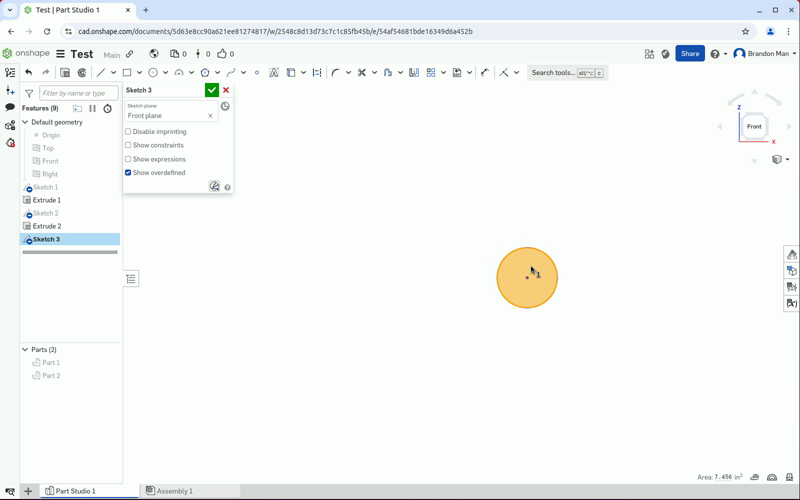
scroll(-6)
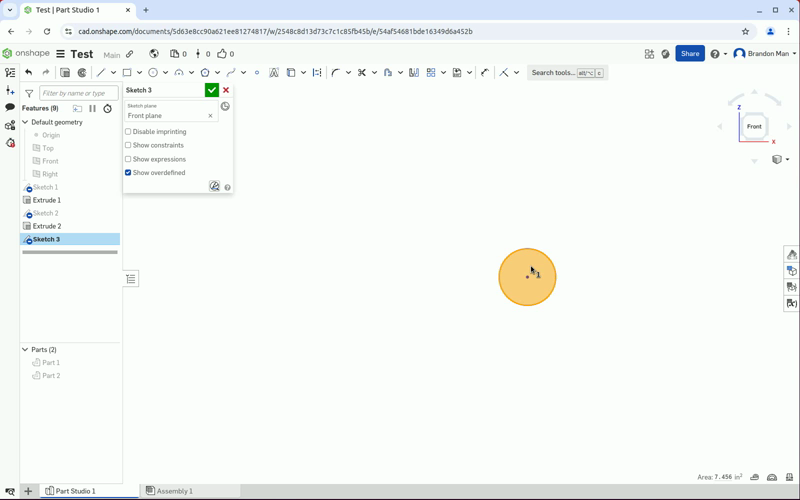
scroll(-6)
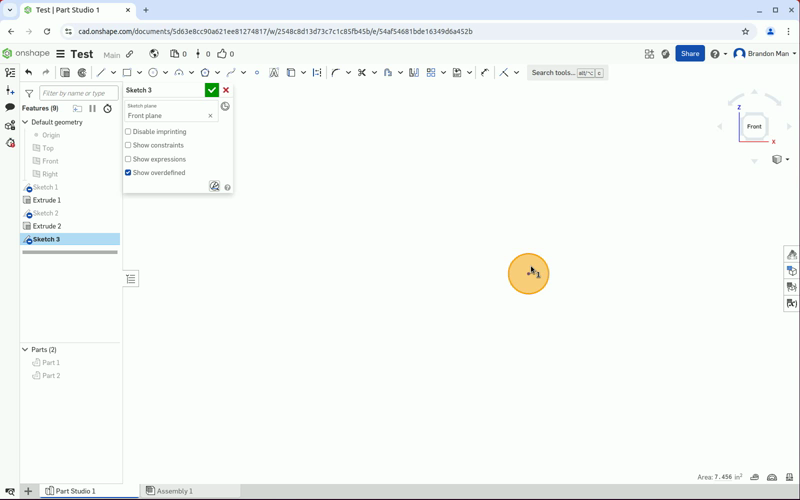
scroll(-6)
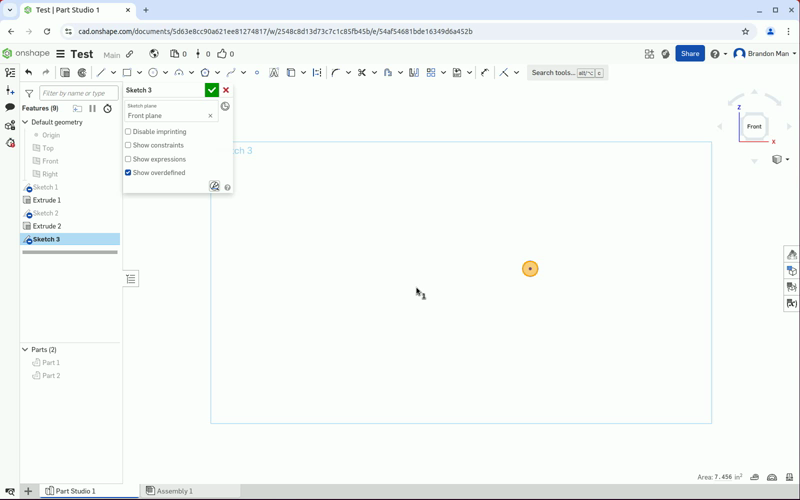
mouse_move(73, 352)
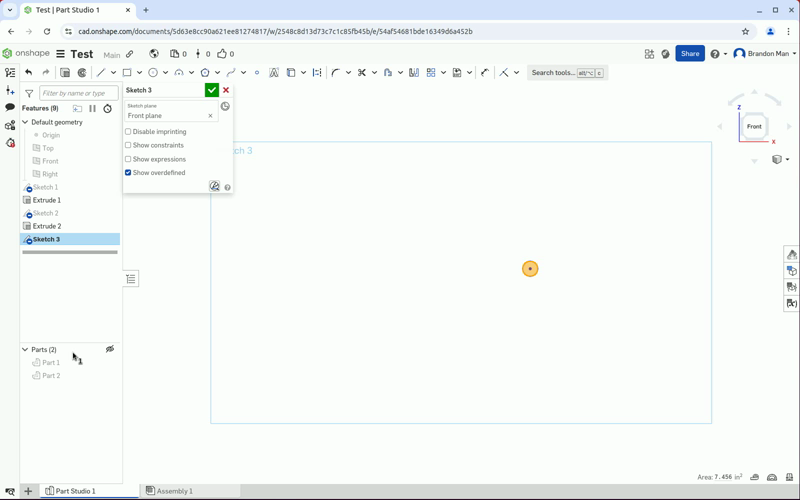
key(shift+y)
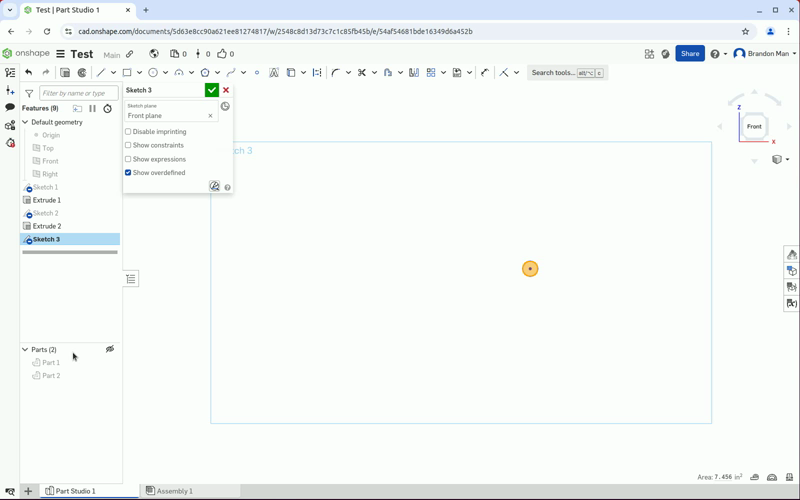
key(shift+e)
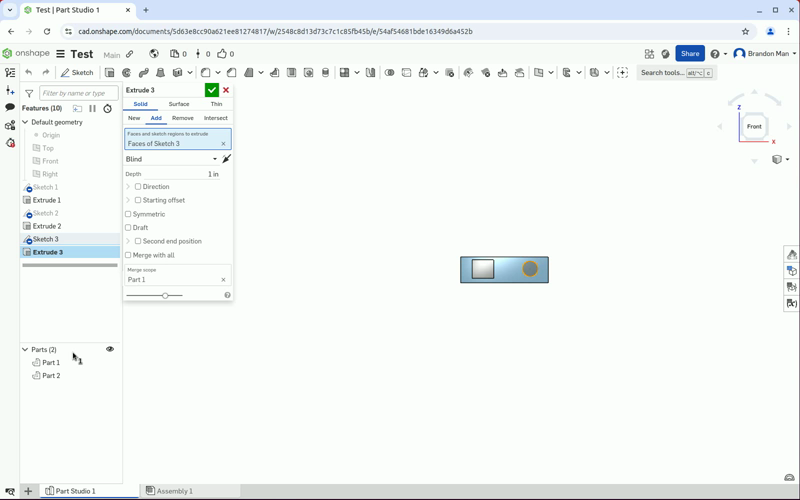
mouse_move(143, 106)
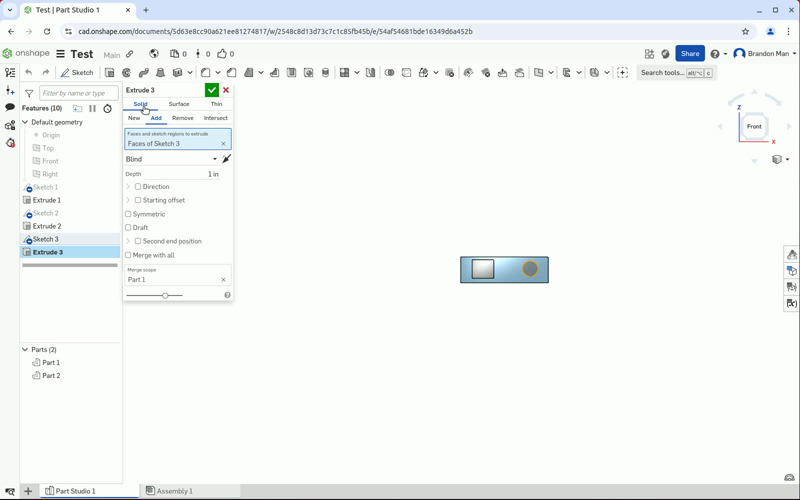
click(143, 106)
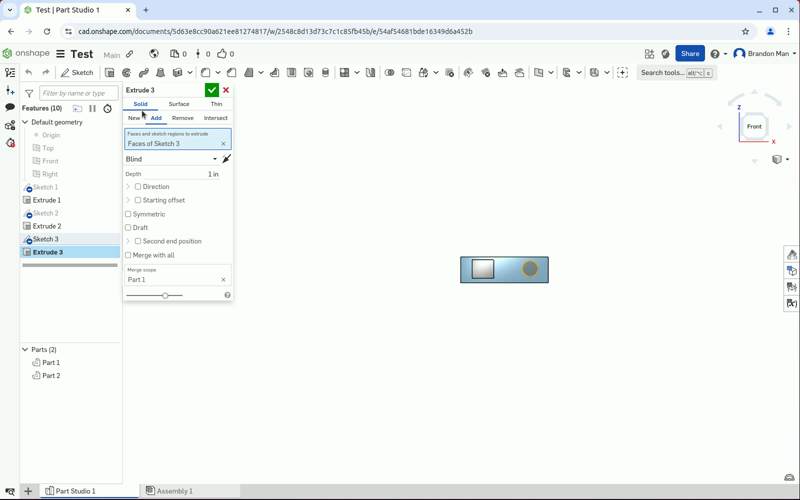
mouse_move(137, 120)
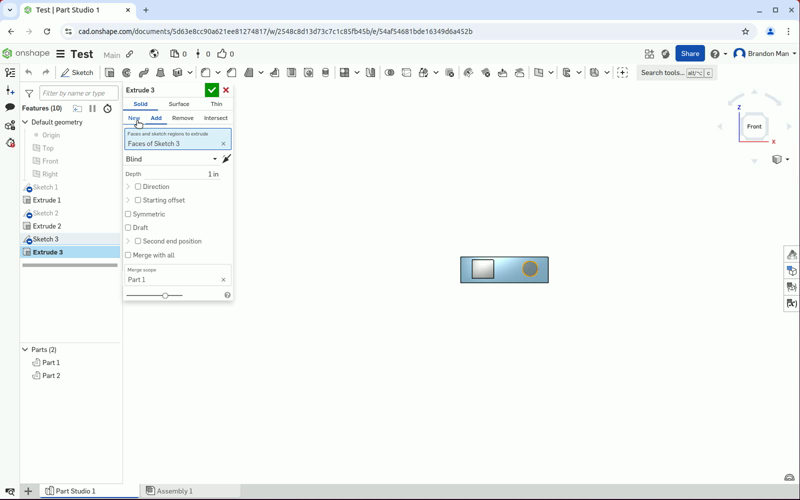
click(137, 120)
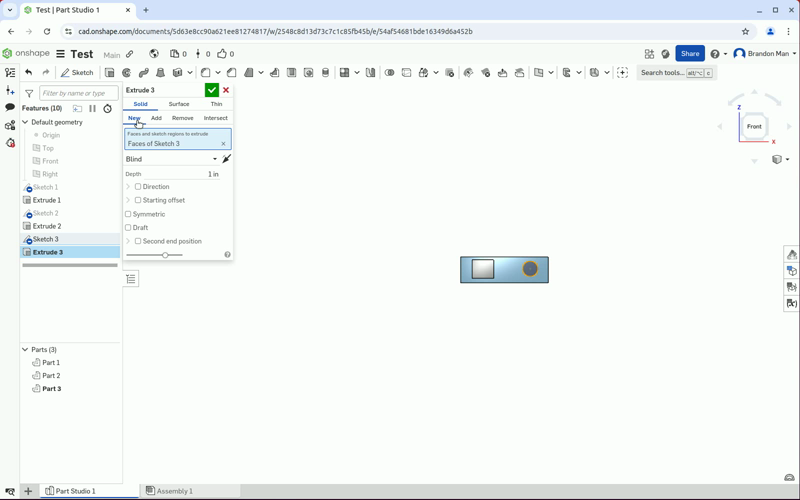
key(tab, 4)
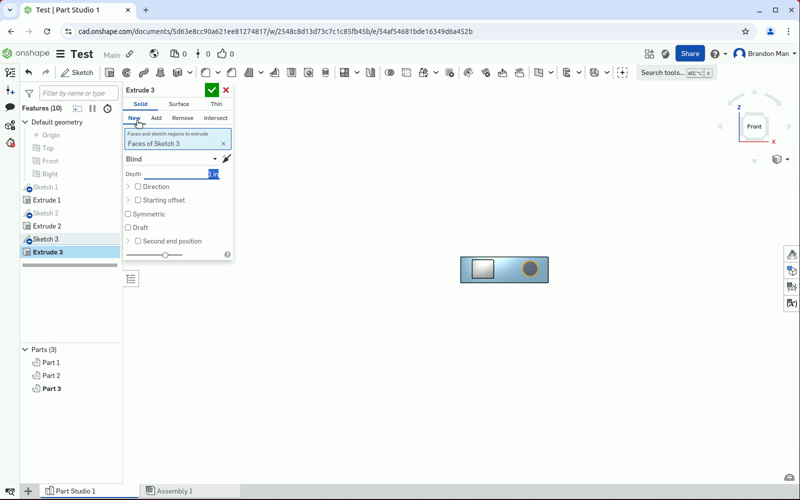
text(3.129)
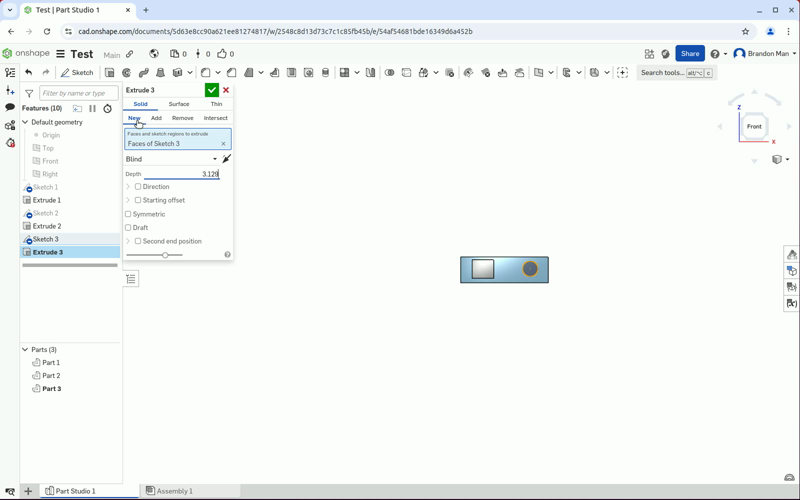
key(enter)
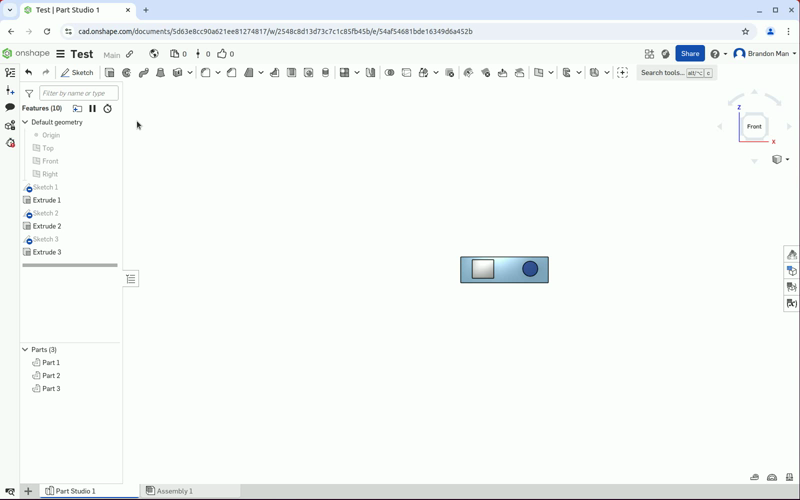
key(shift+h)
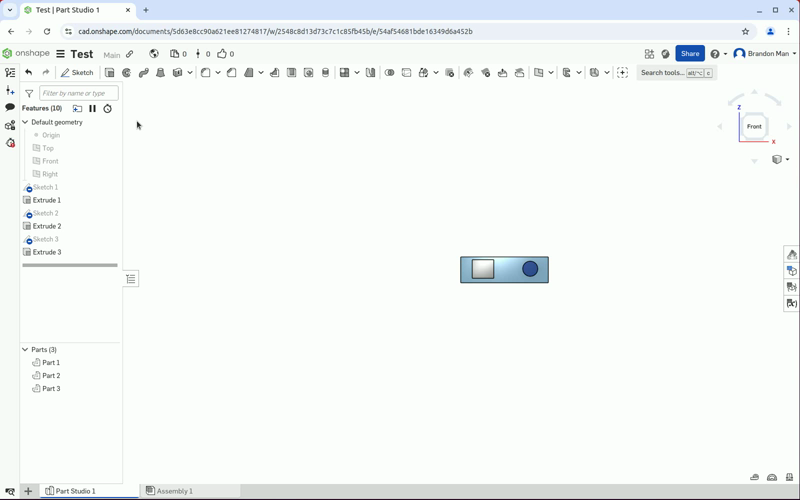
key(shift+h)
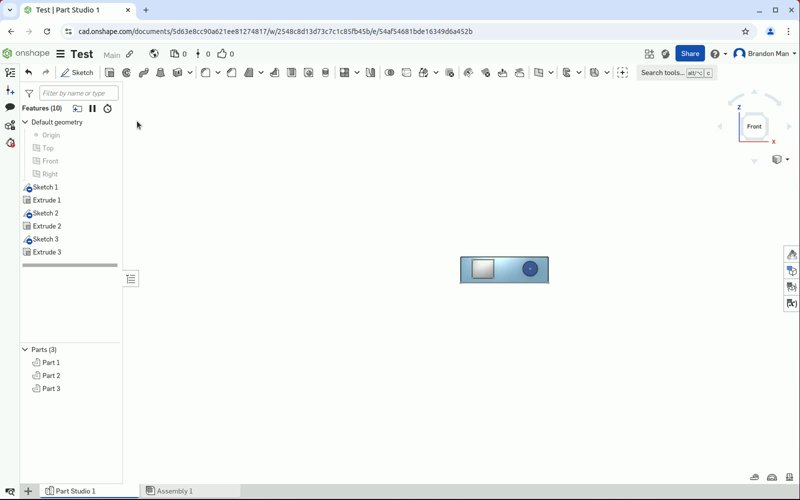
key(shift+7)
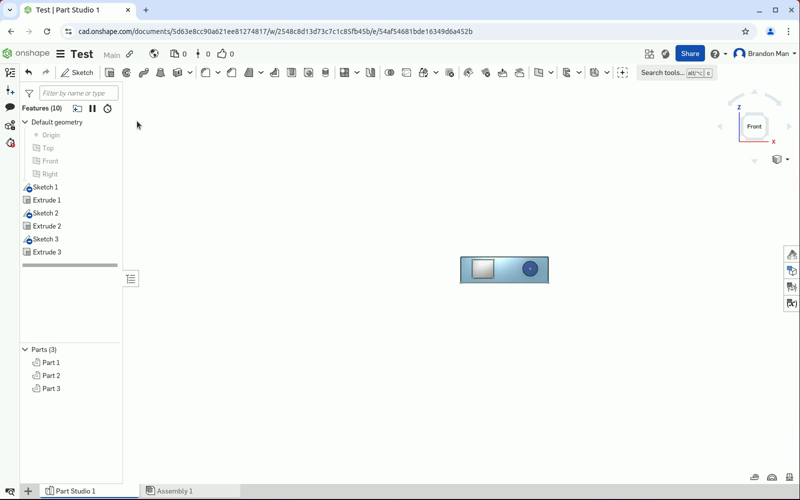
key(left, 2)
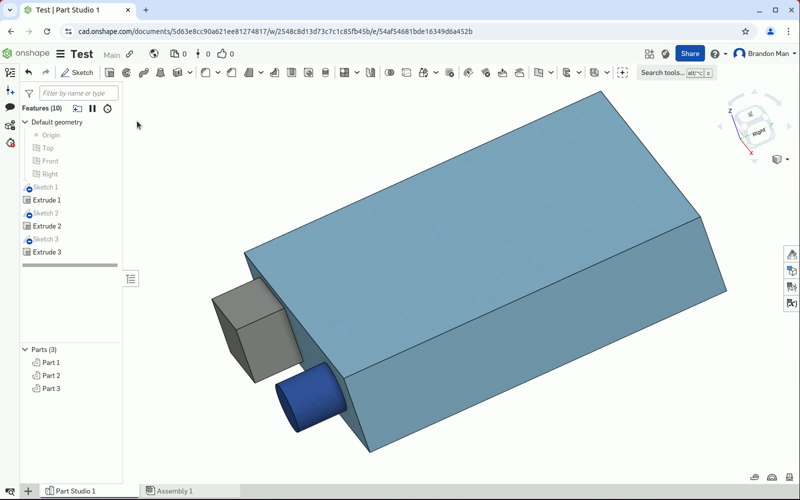
key(down, 2)
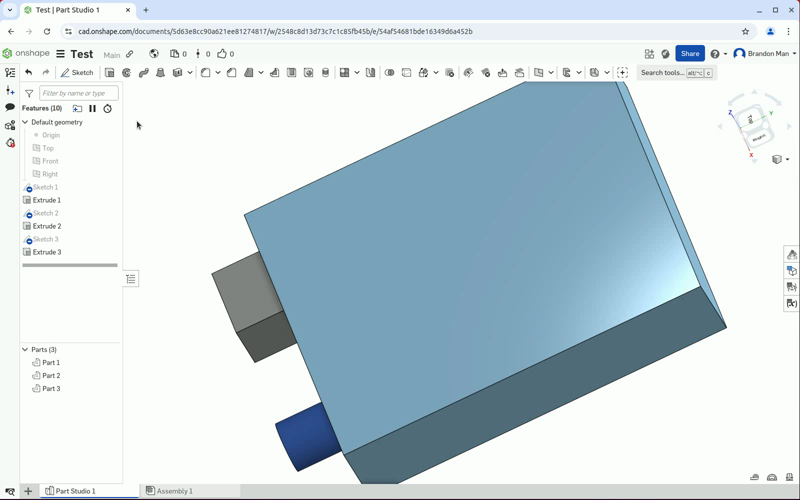
key(up, 2)
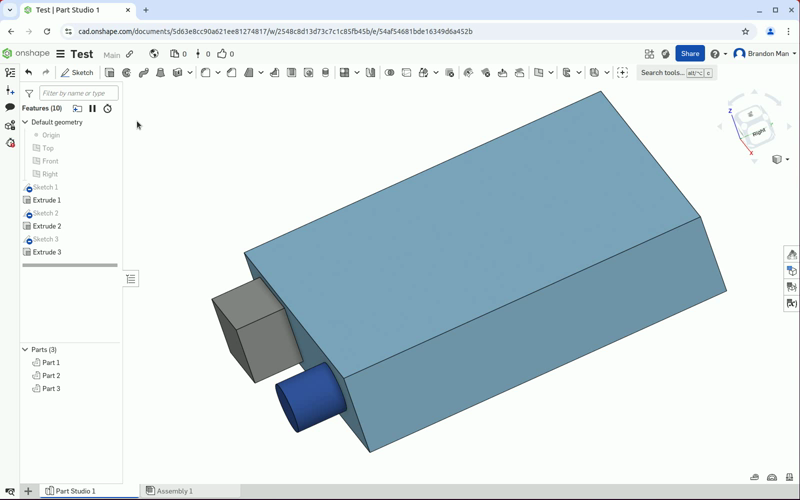
key(right, 2)
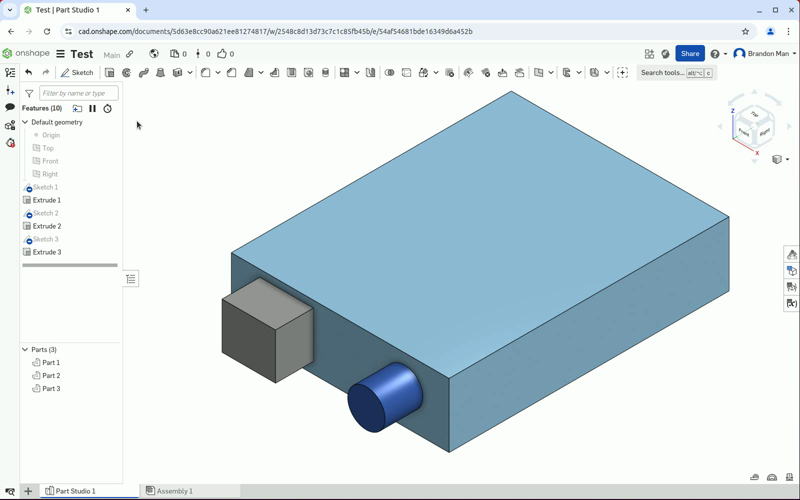
mouse_move(73, 189)
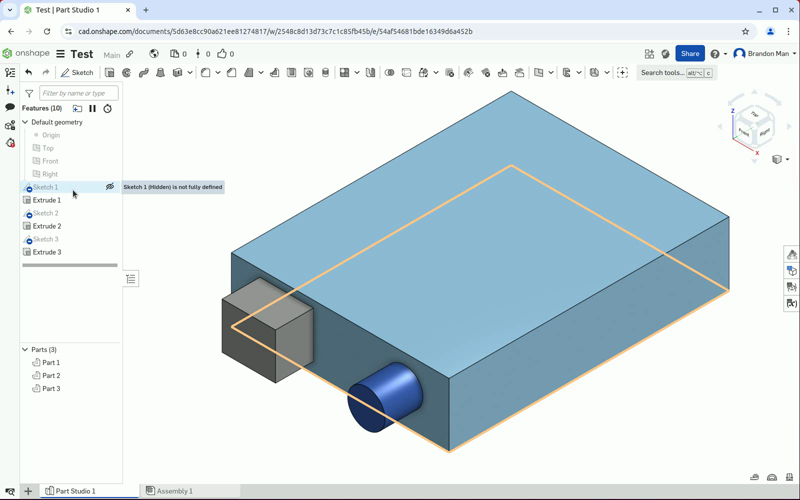
click(73, 189)